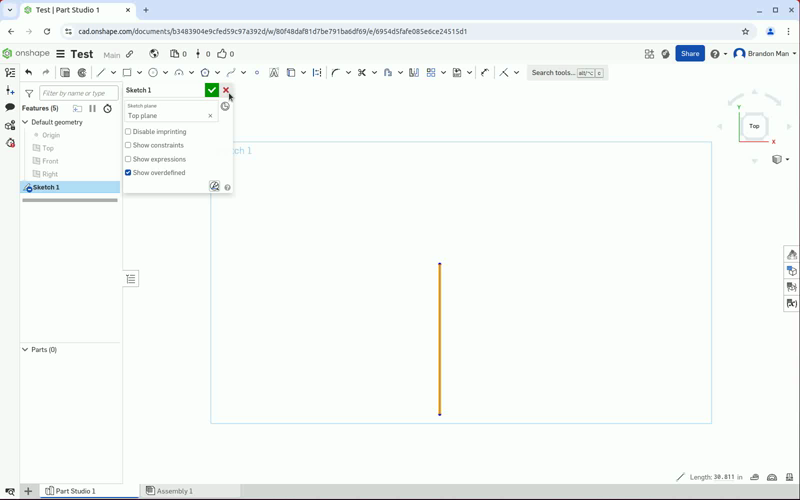
key(shift+h)
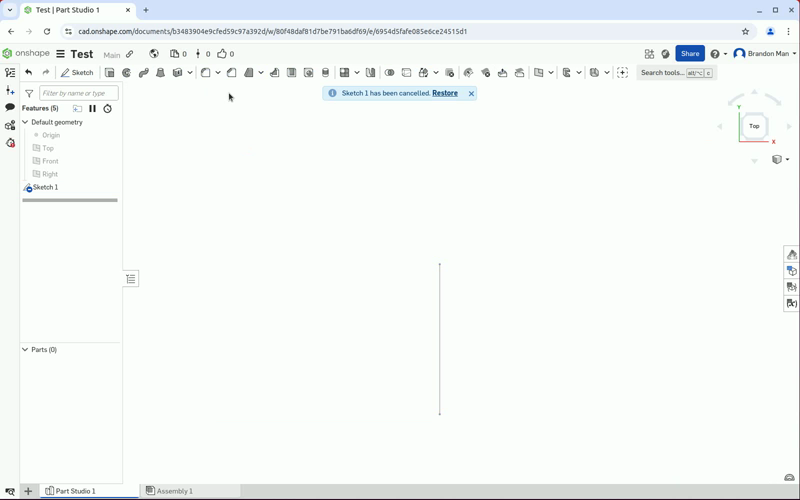
key(shift+s)
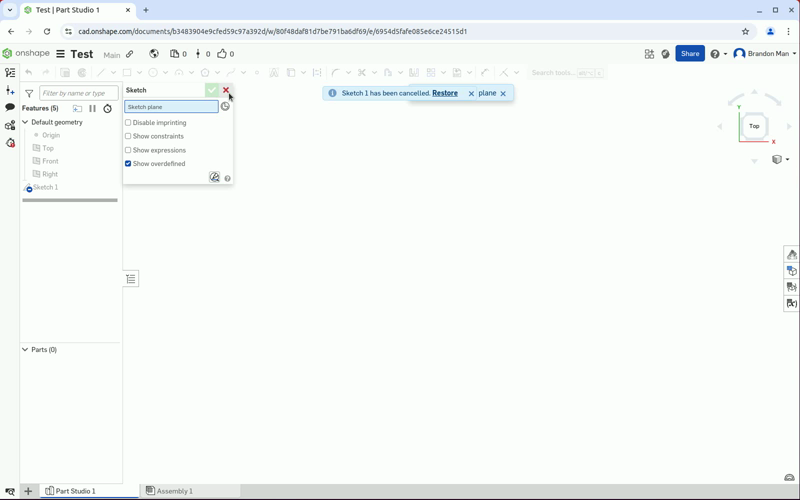
mouse_move(73, 150)
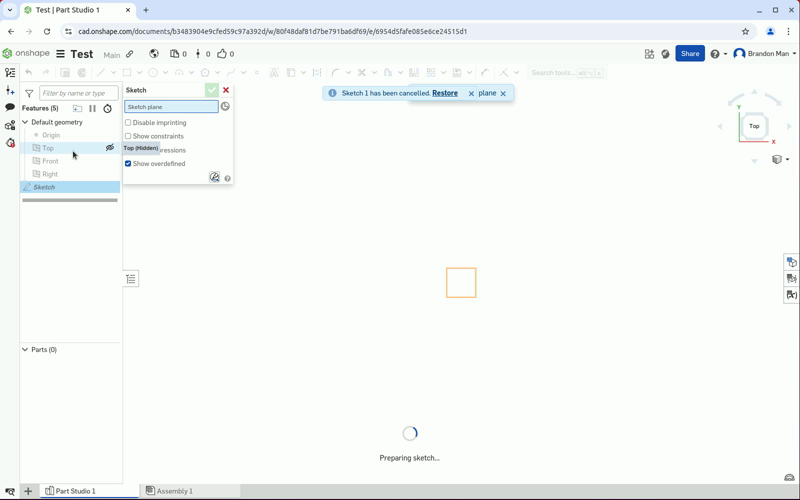
click(73, 150)
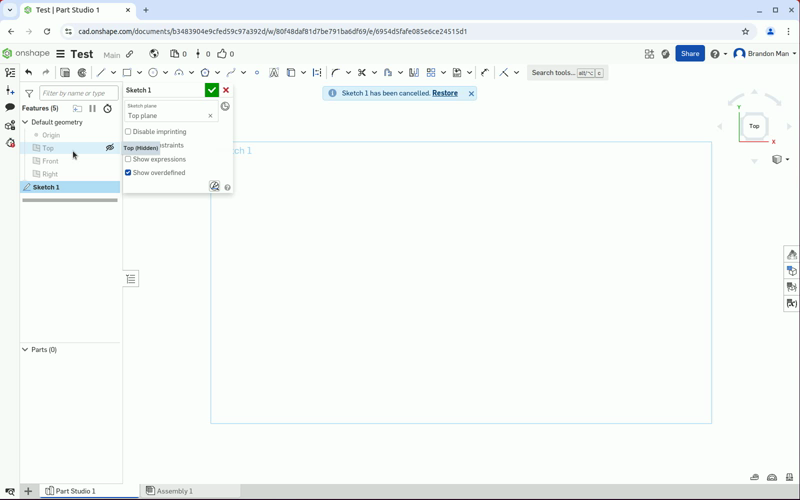
mouse_move(73, 352)
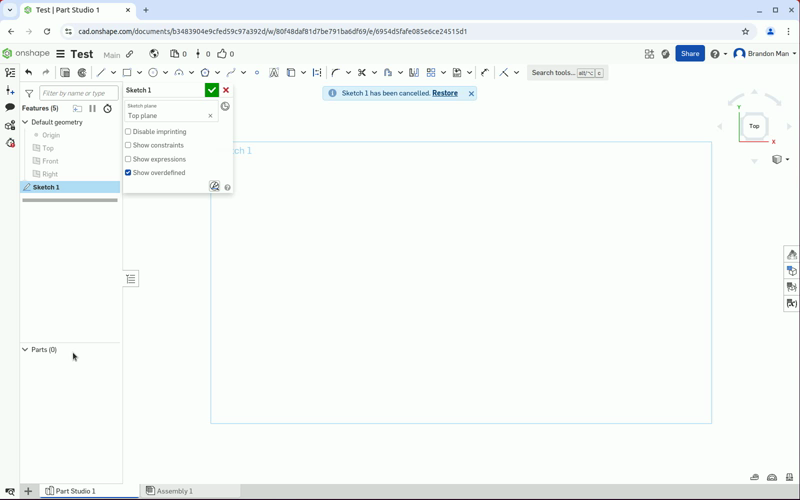
key(y)
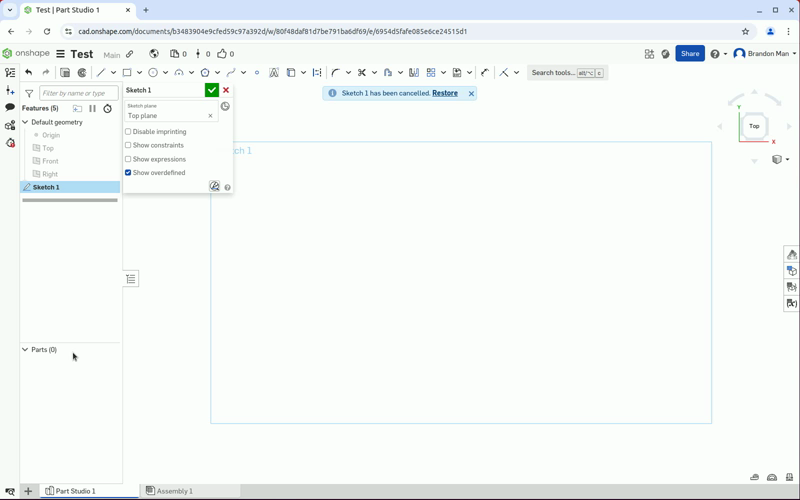
key(c)
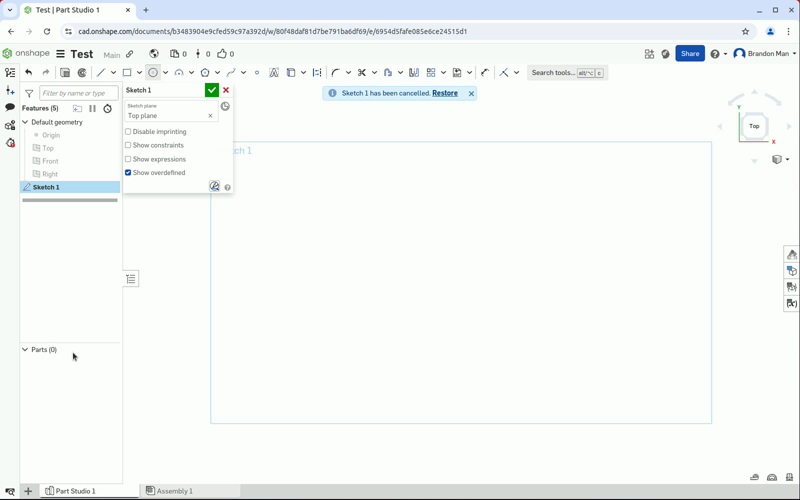
key_down(shift)
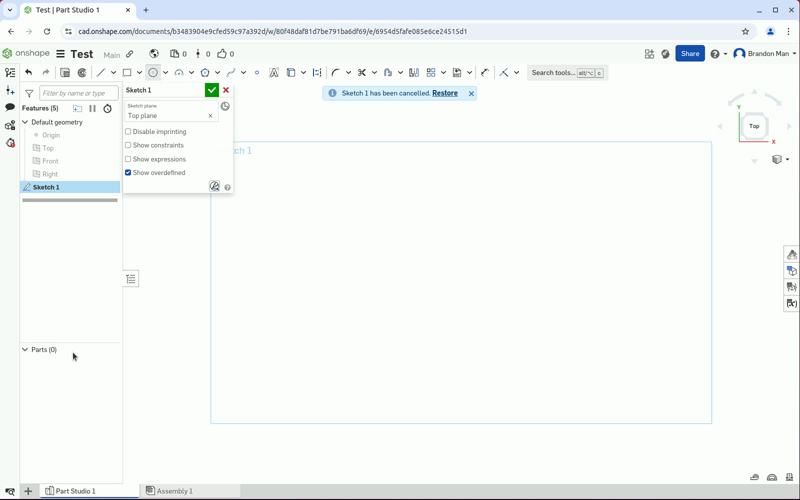
mouse_move(461, 282)
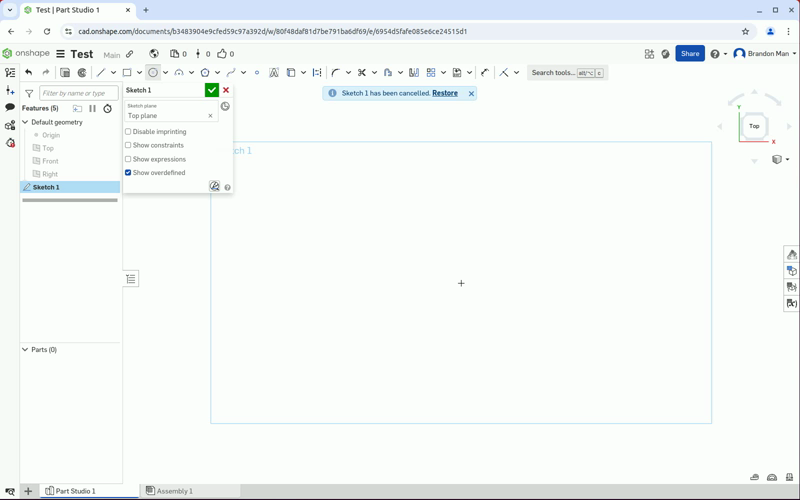
click(461, 282)
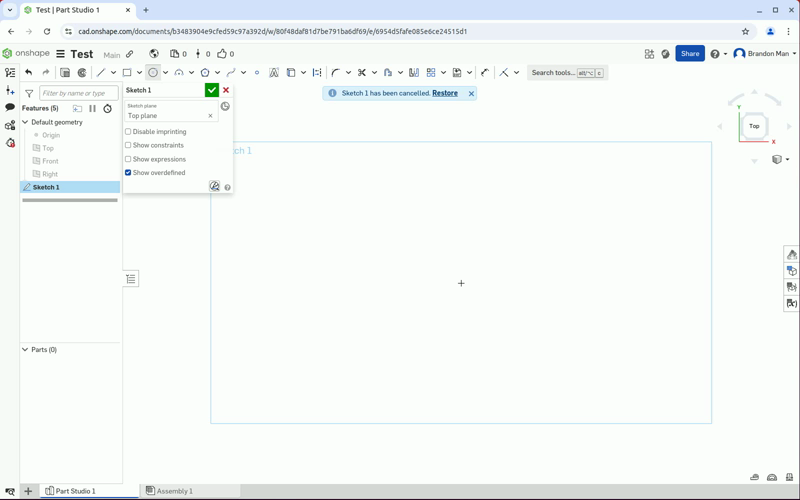
key_up(shift)
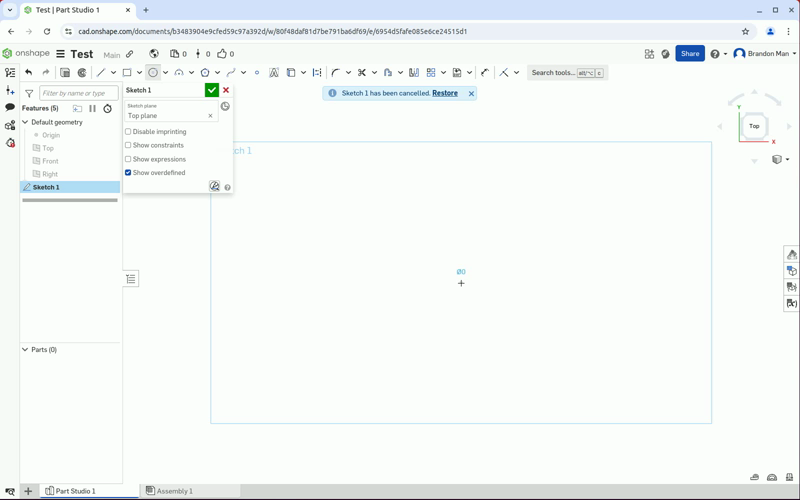
mouse_move(574, 282)
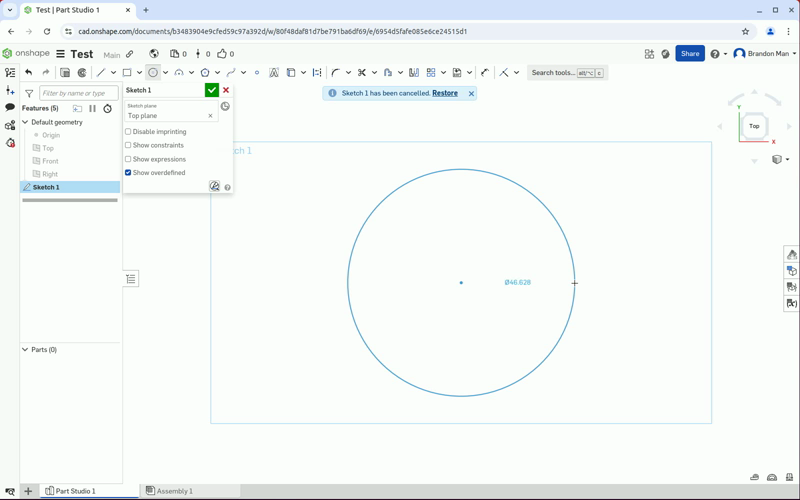
click(574, 282)
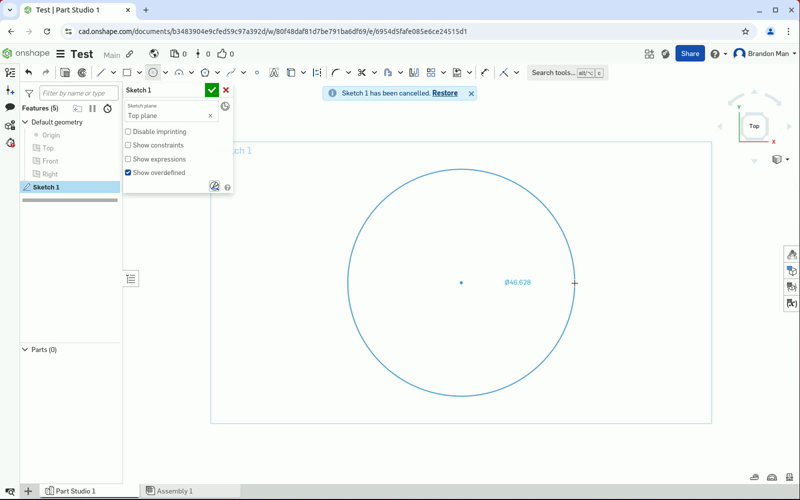
key(esc)
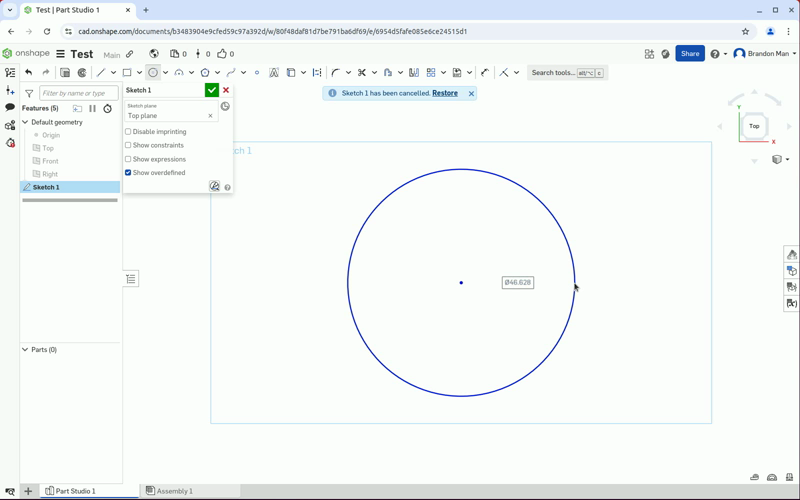
key(c)
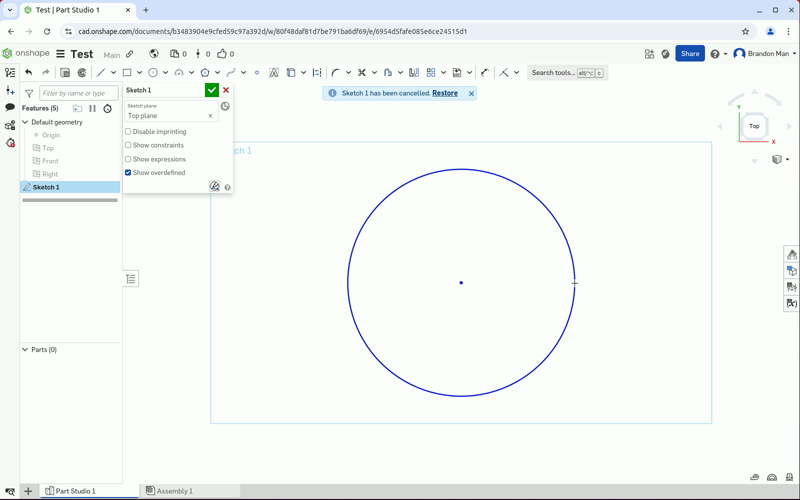
key_down(shift)
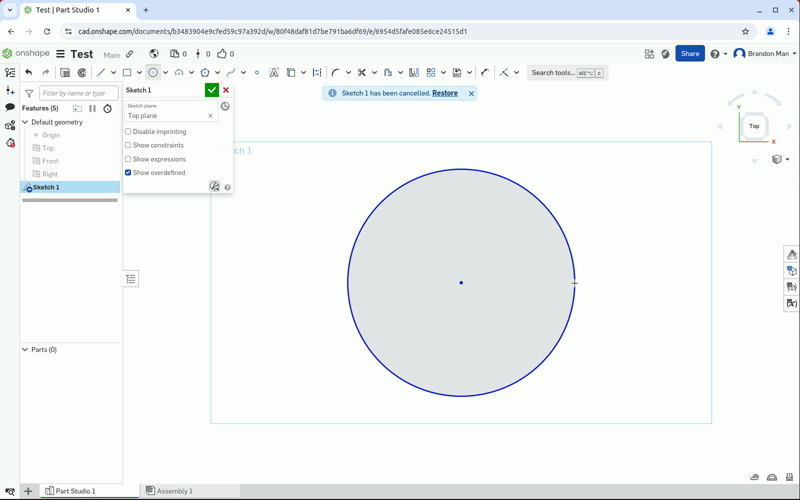
mouse_move(461, 282)
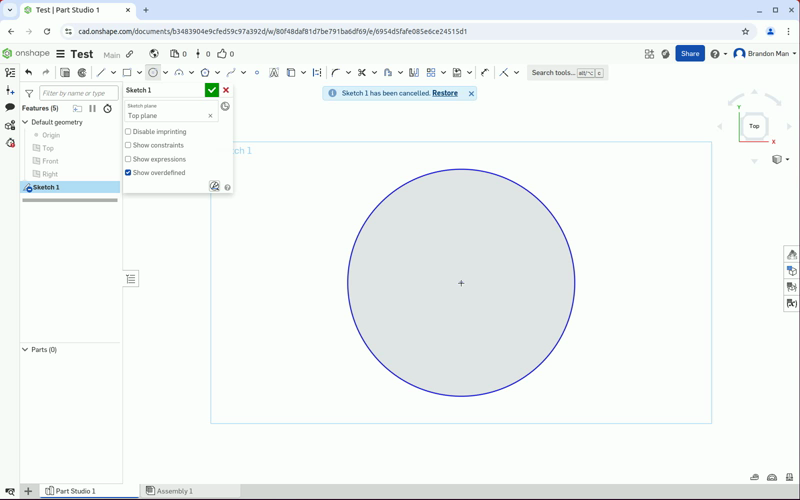
click(461, 282)
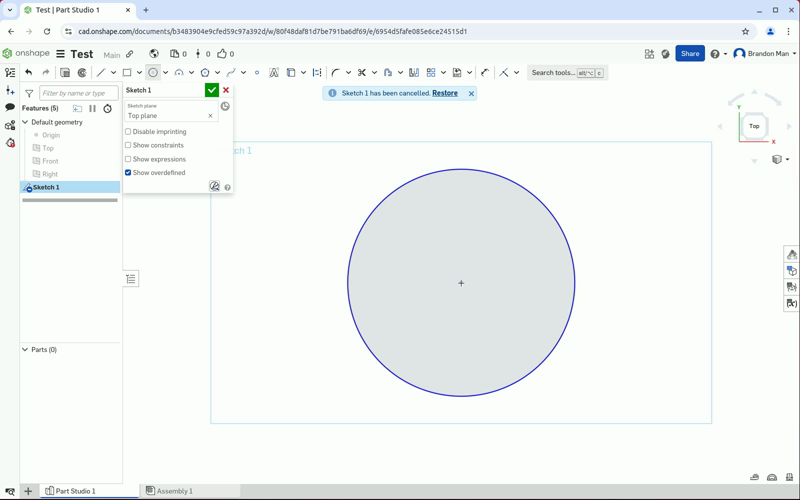
key_up(shift)
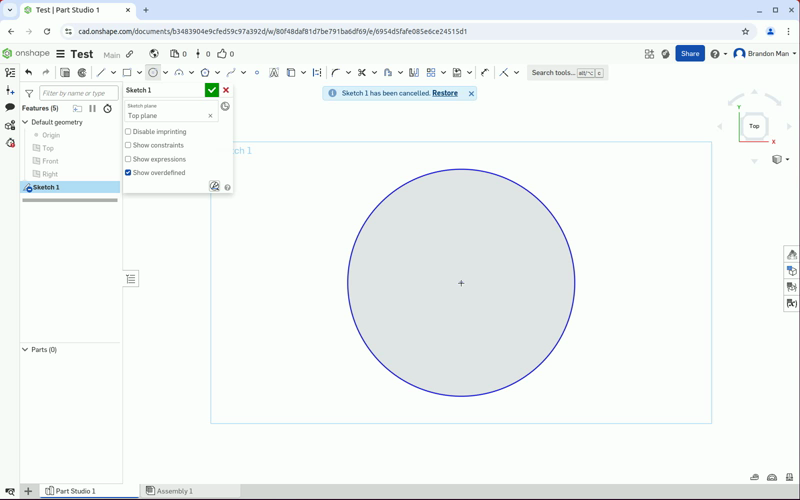
mouse_move(487, 282)
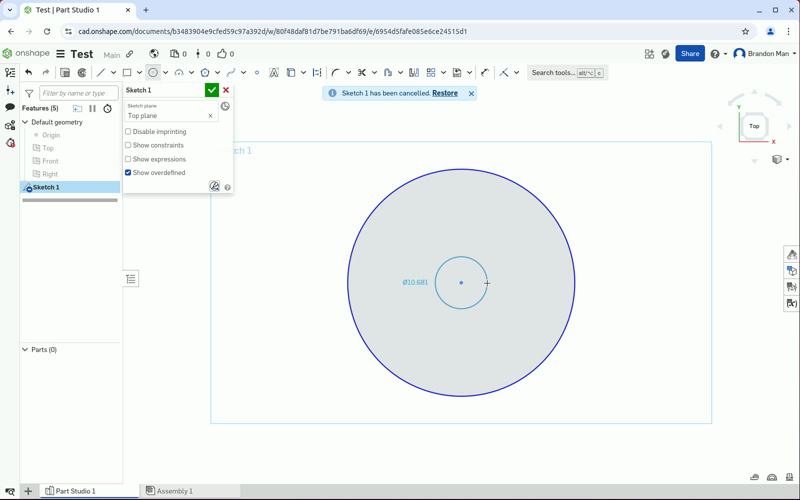
click(487, 282)
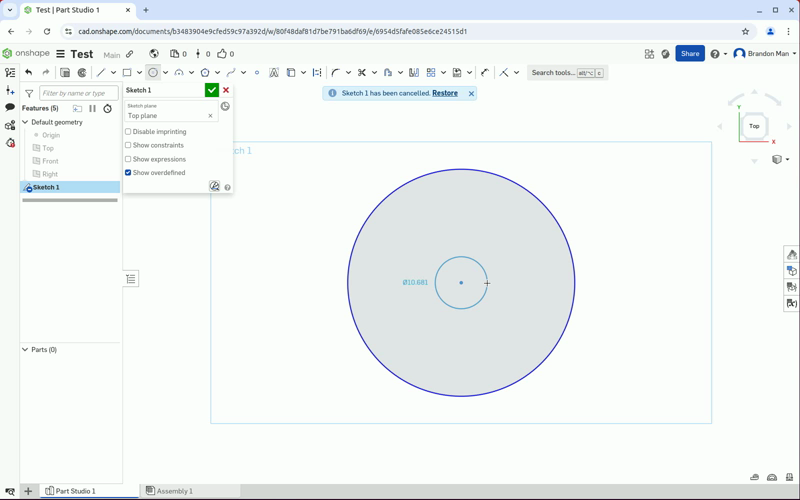
key(esc)
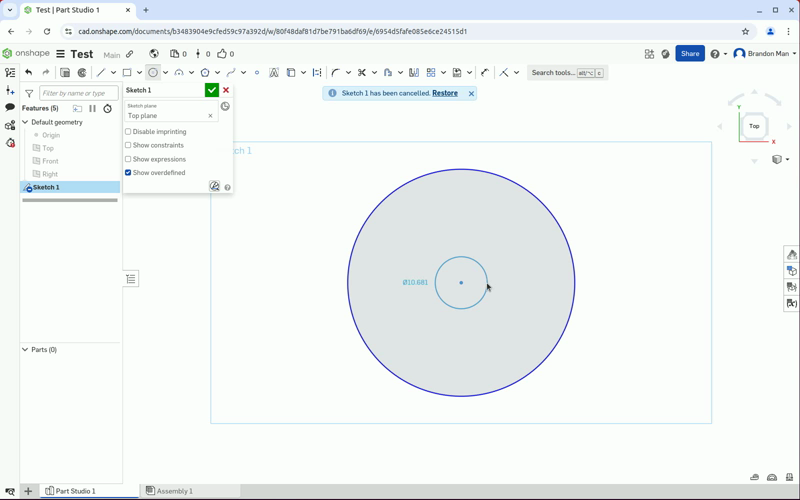
mouse_move(431, 337)
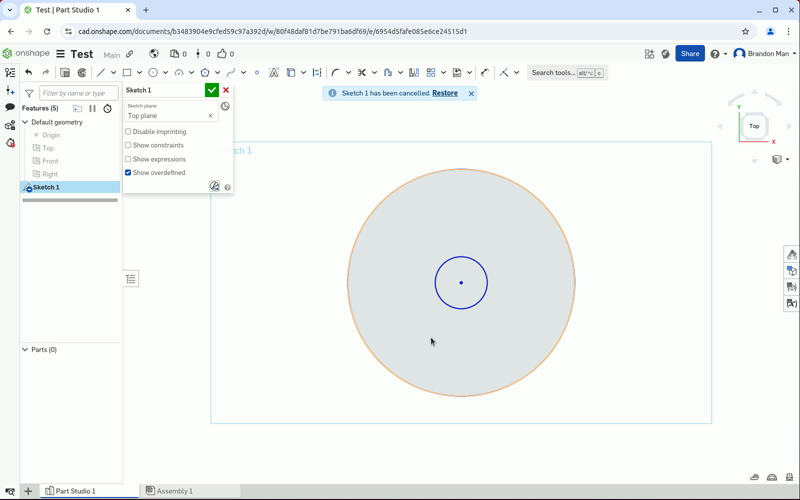
click(431, 337)
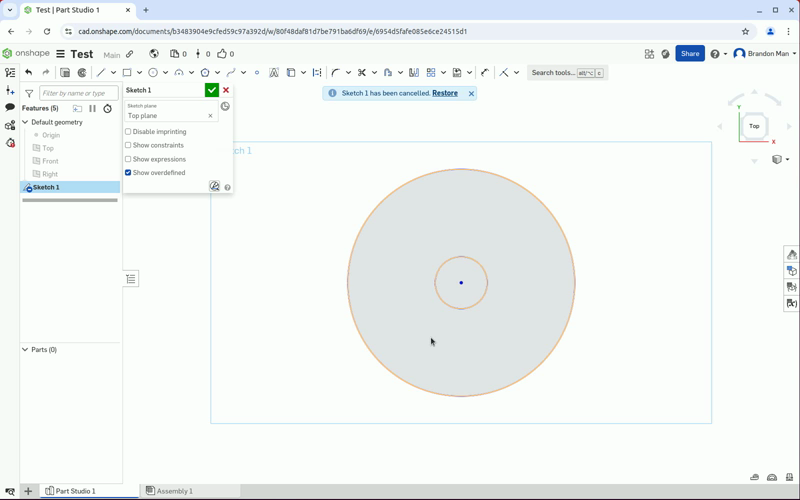
mouse_move(73, 352)
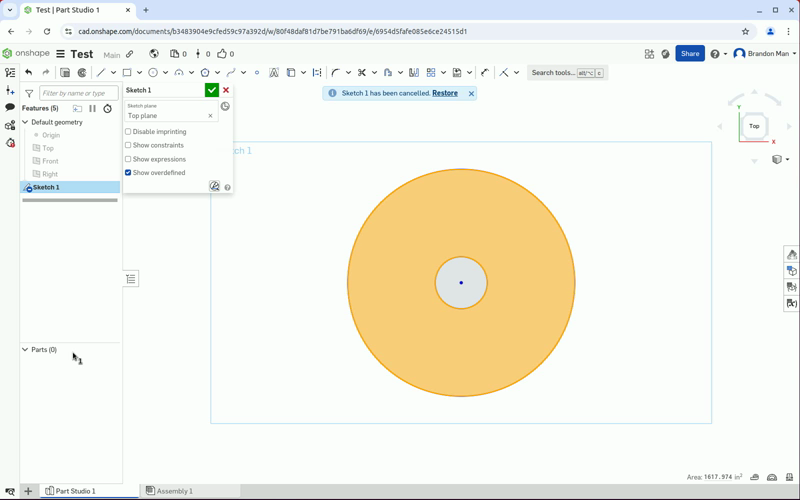
key(shift+y)
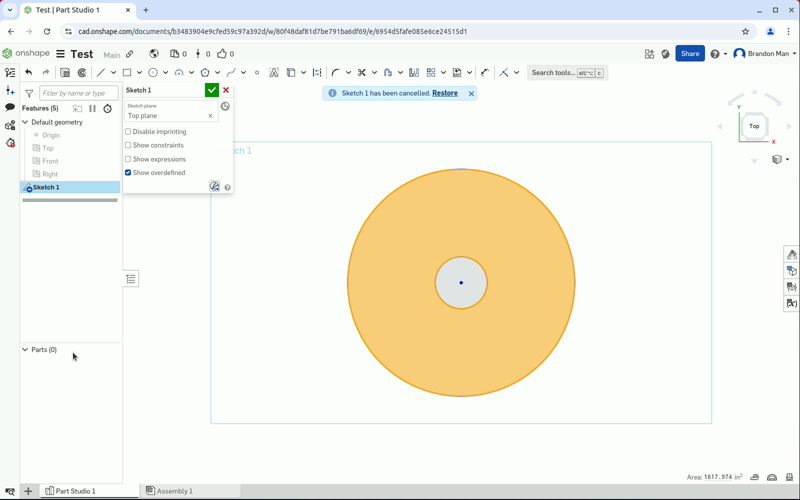
key(shift+e)
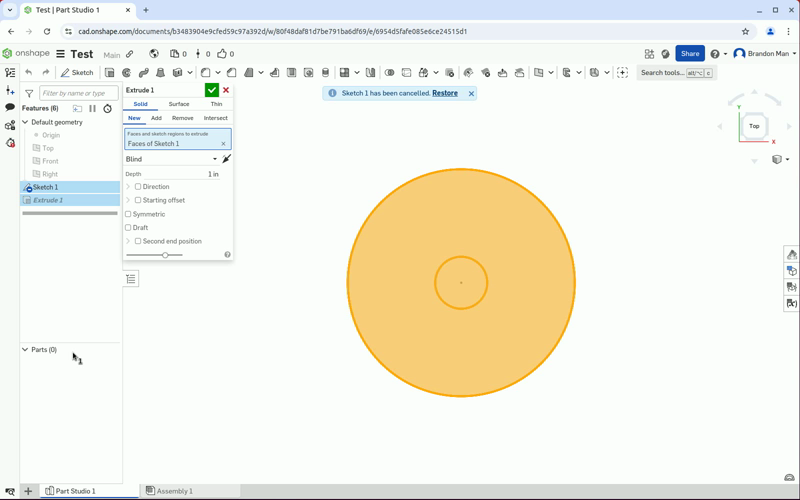
mouse_move(143, 106)
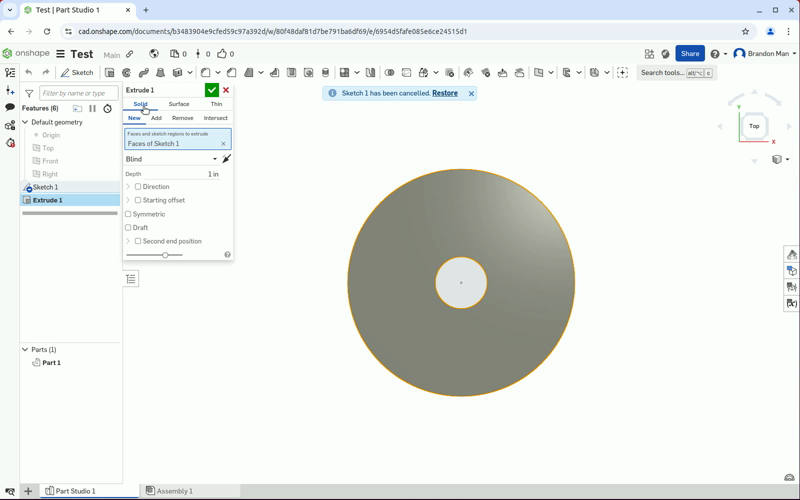
click(143, 106)
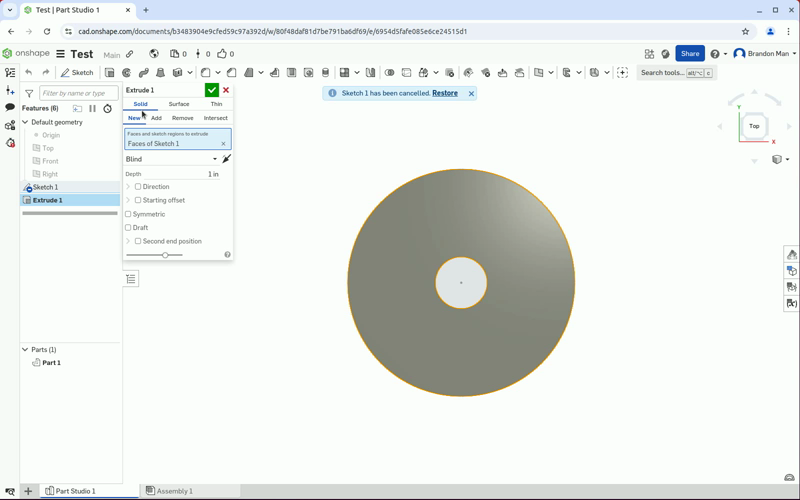
mouse_move(137, 120)
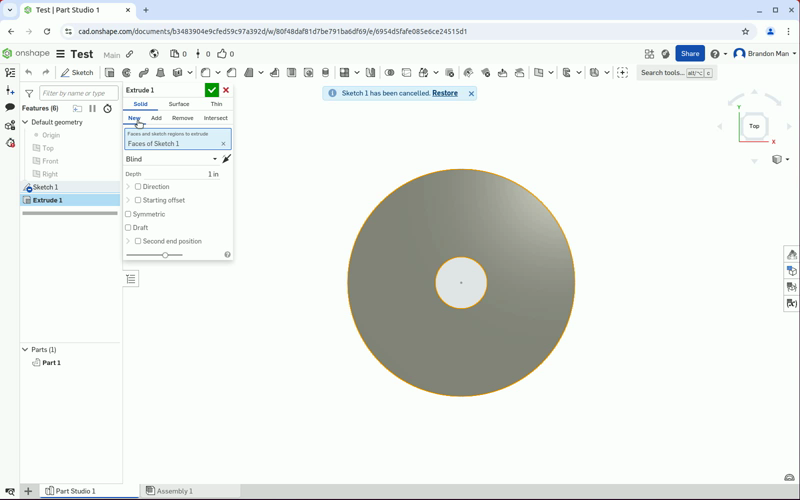
click(137, 120)
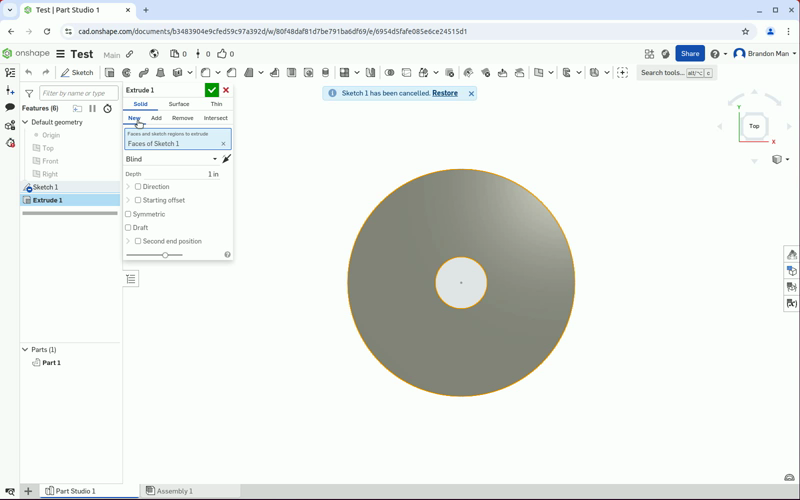
key(tab, 4)
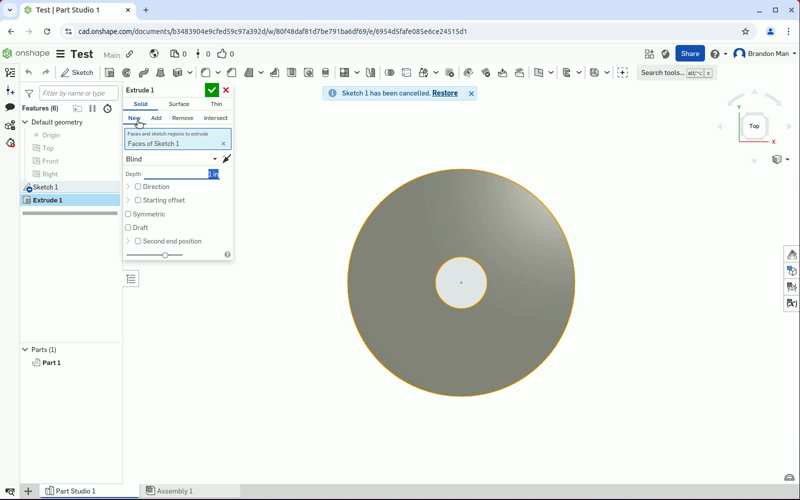
text(3.611)
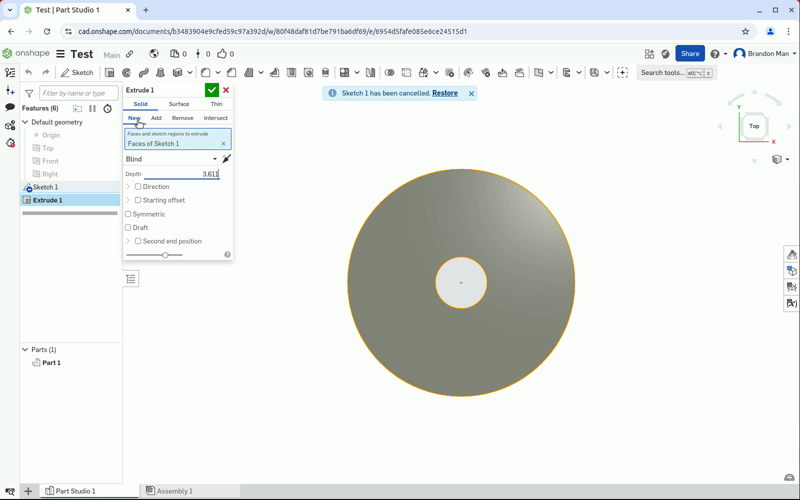
key(enter)
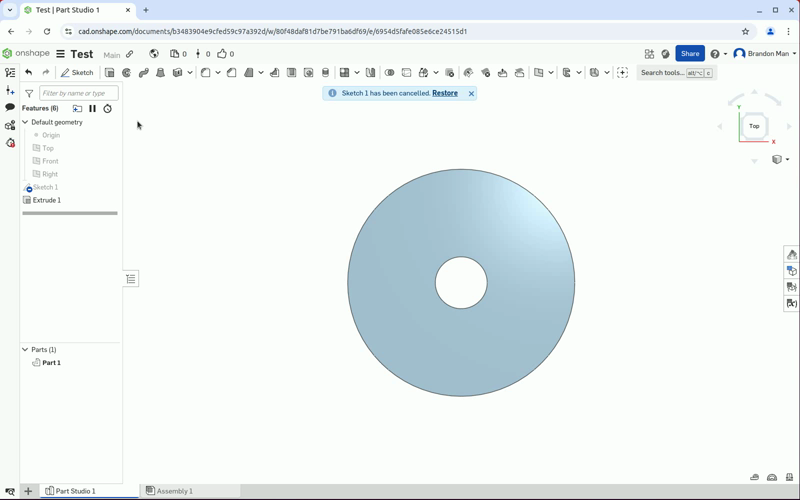
key(shift+h)
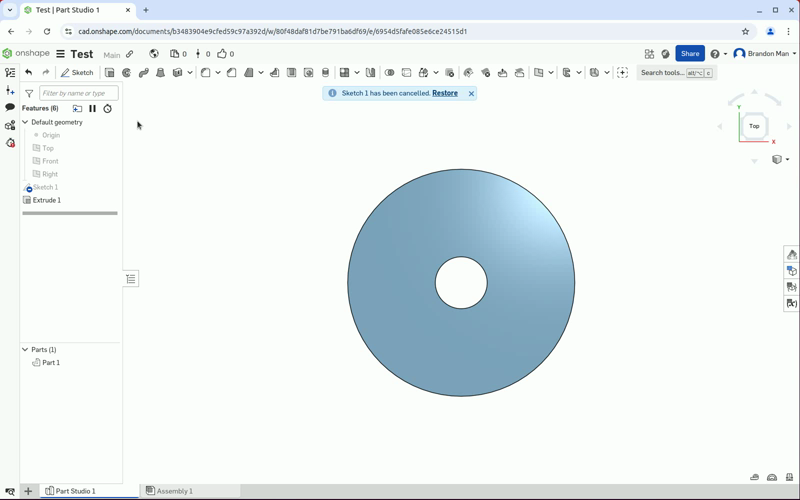
key(shift+h)
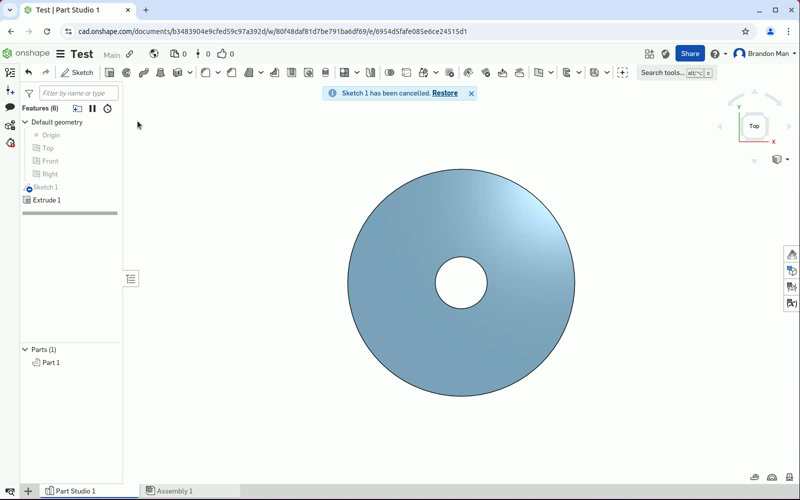
mouse_move(73, 189)
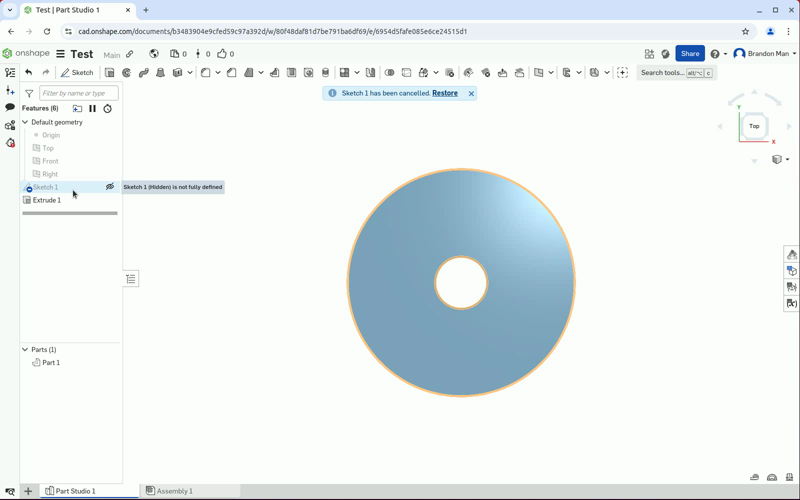
click(73, 189)
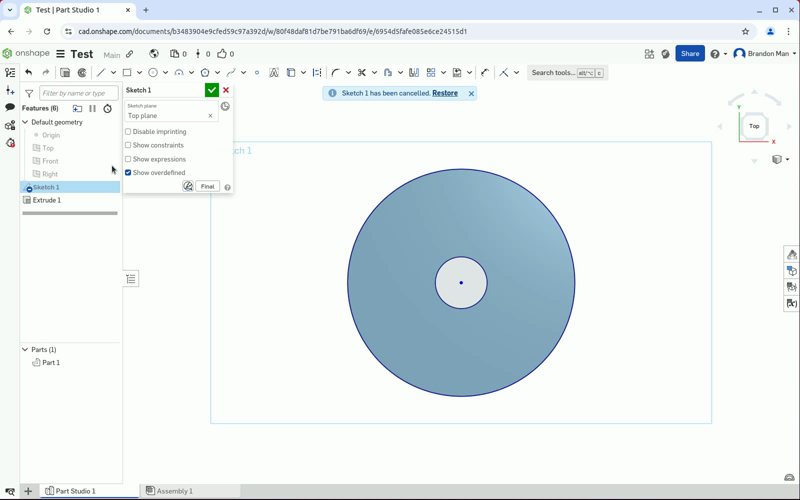
mouse_move(229, 92)
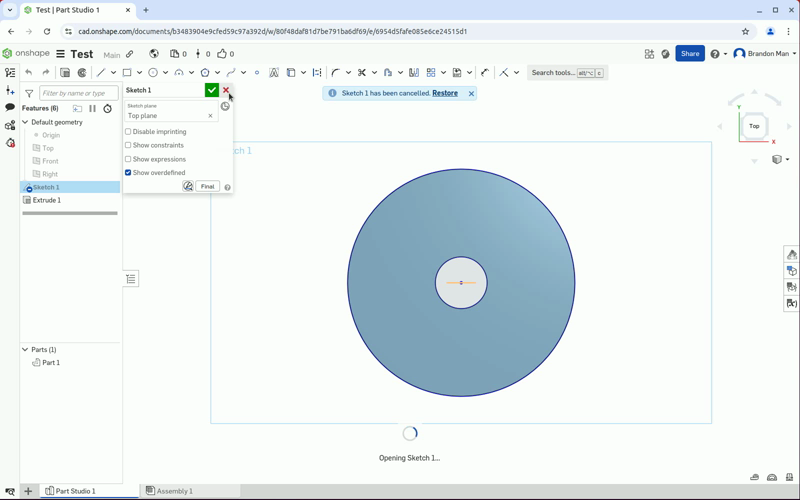
click(229, 92)
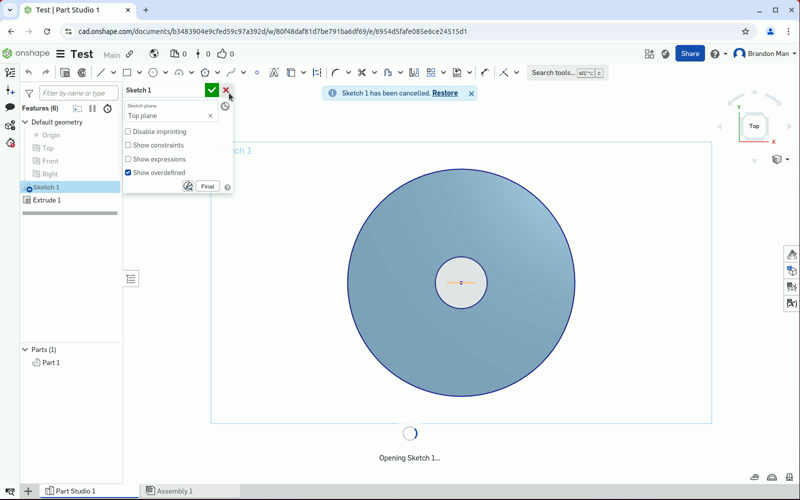
key(shift+s)
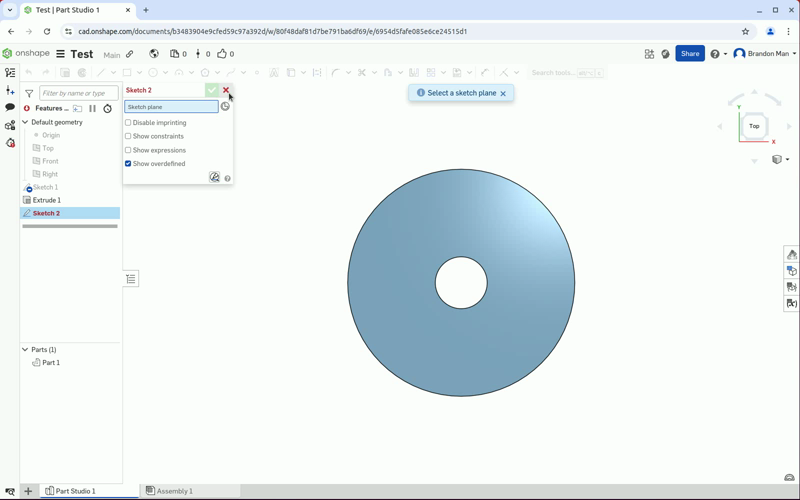
mouse_move(73, 150)
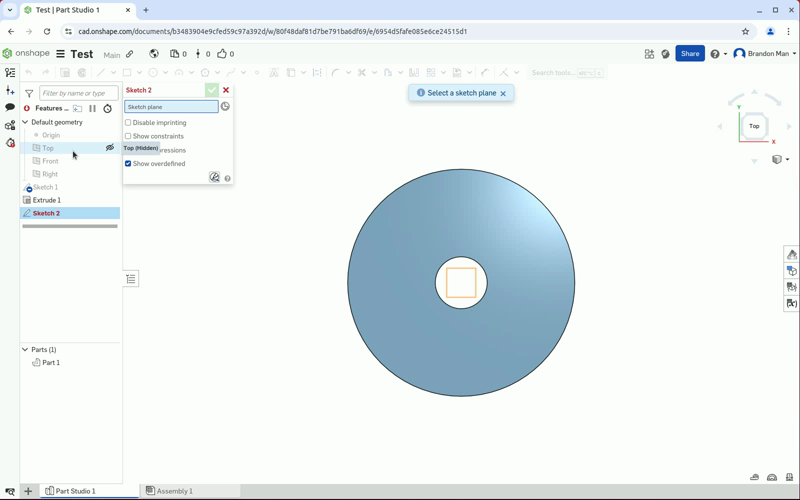
click(73, 150)
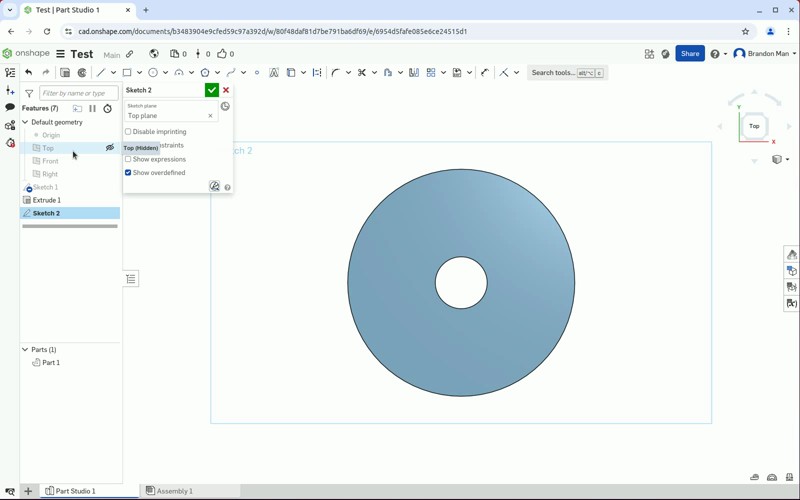
mouse_move(73, 352)
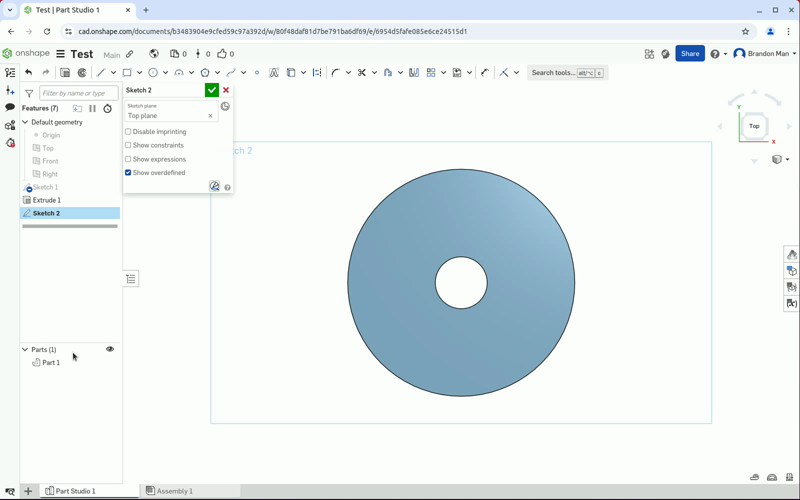
key(y)
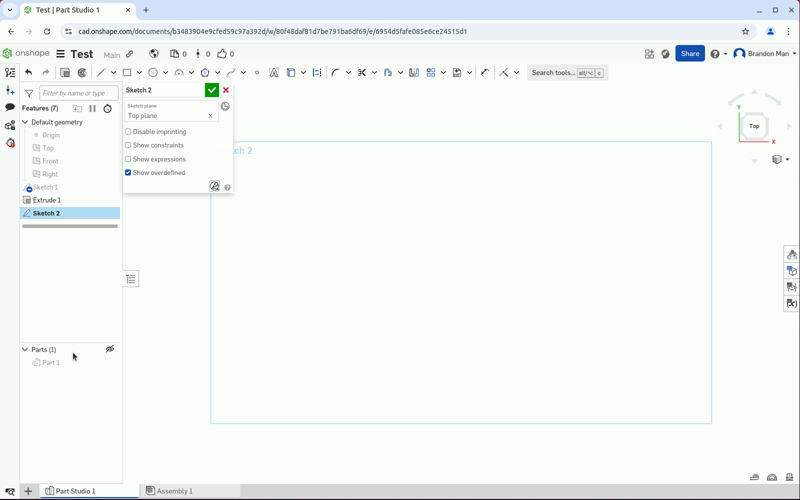
key(c)
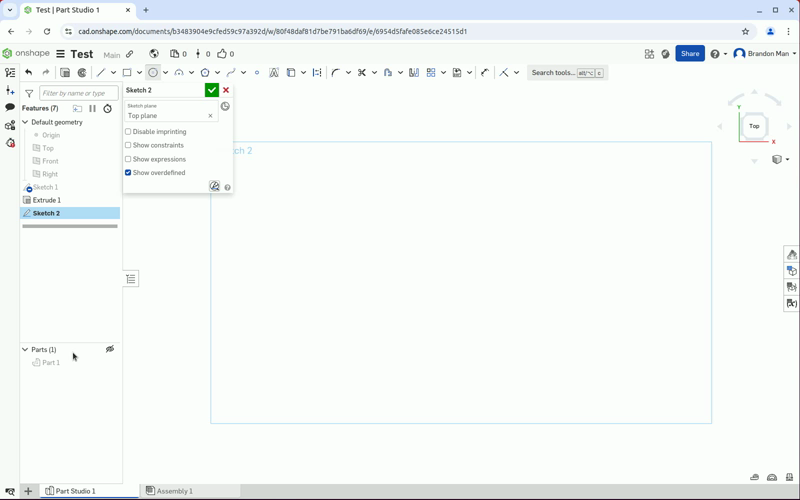
key_down(shift)
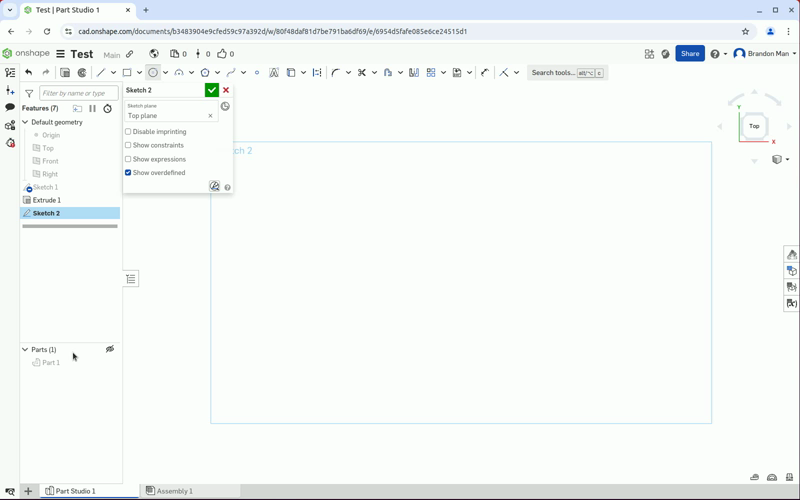
mouse_move(461, 282)
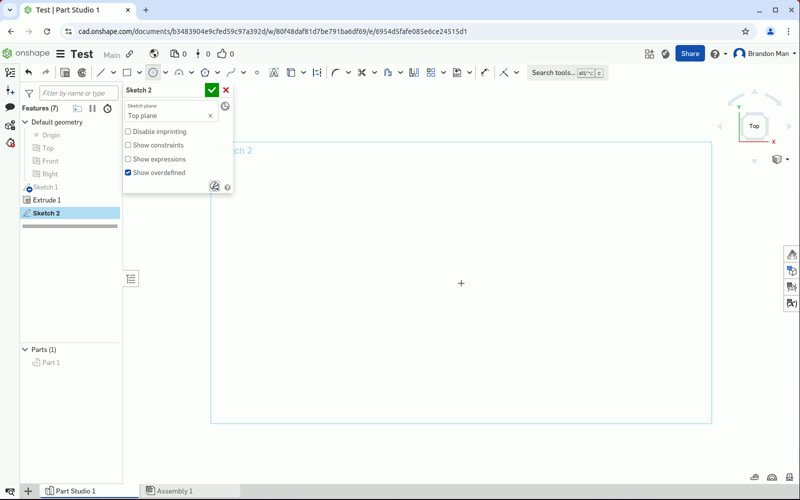
click(461, 282)
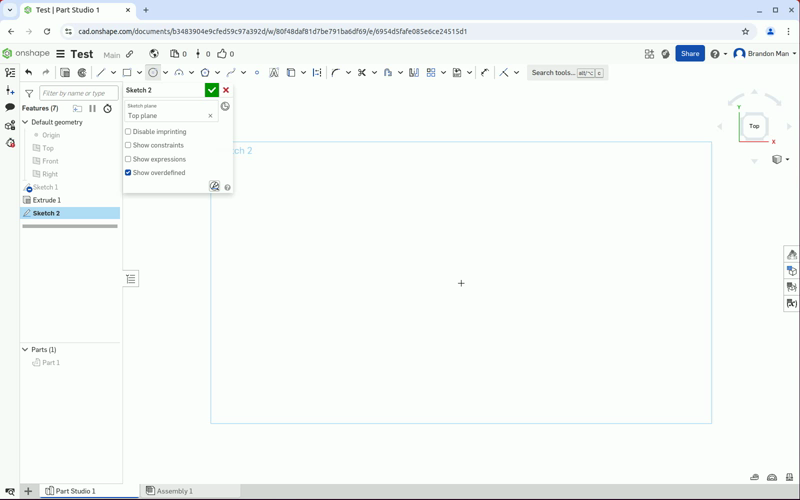
key_up(shift)
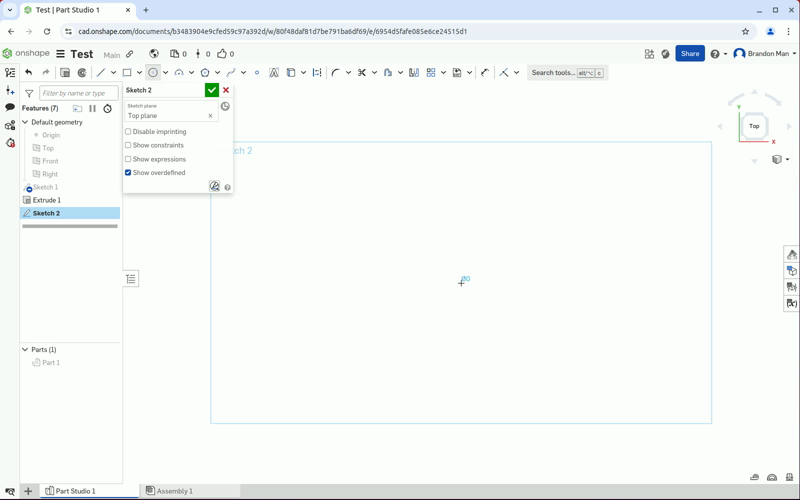
mouse_move(489, 282)
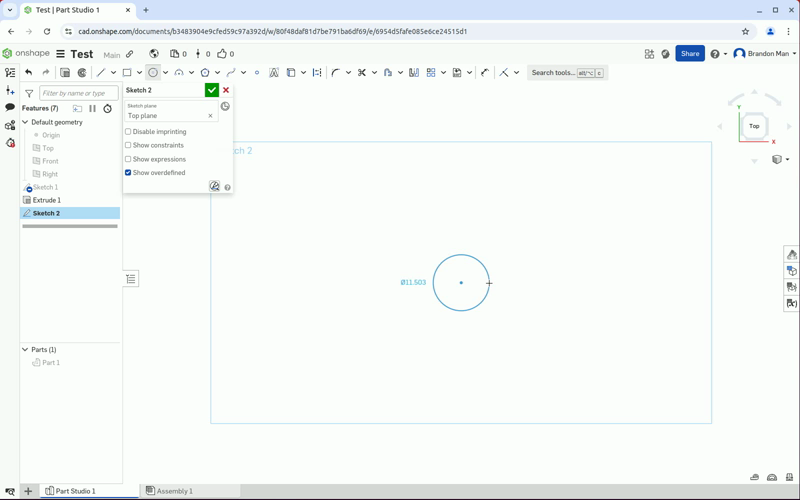
click(489, 282)
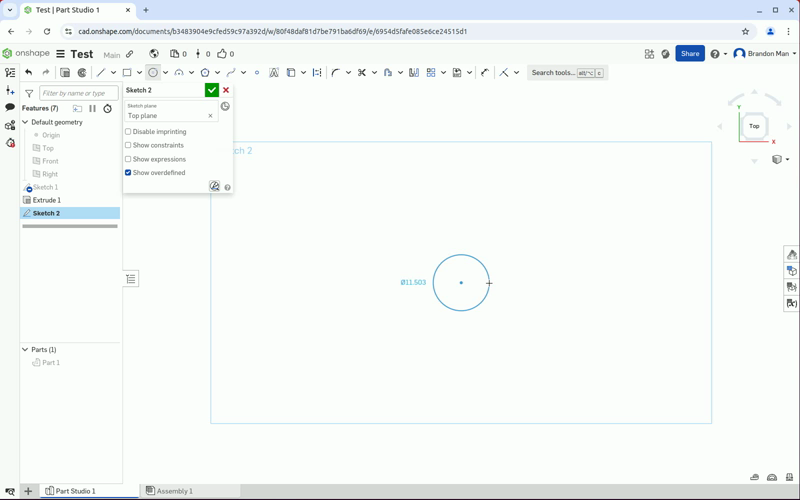
key(esc)
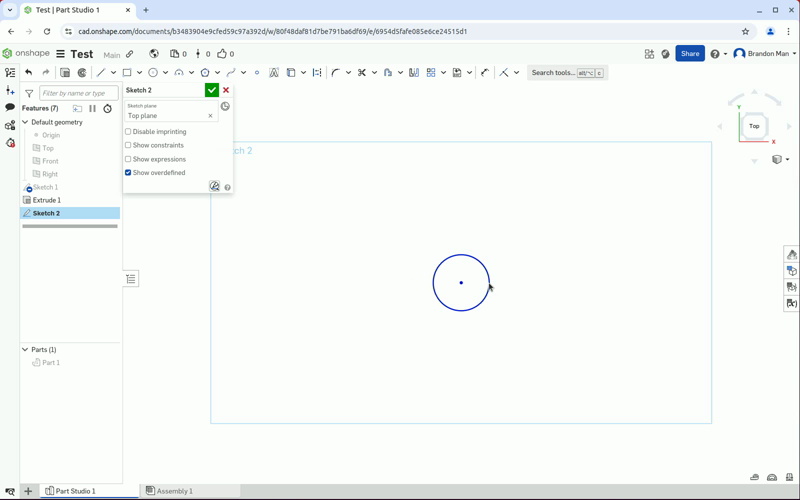
key(c)
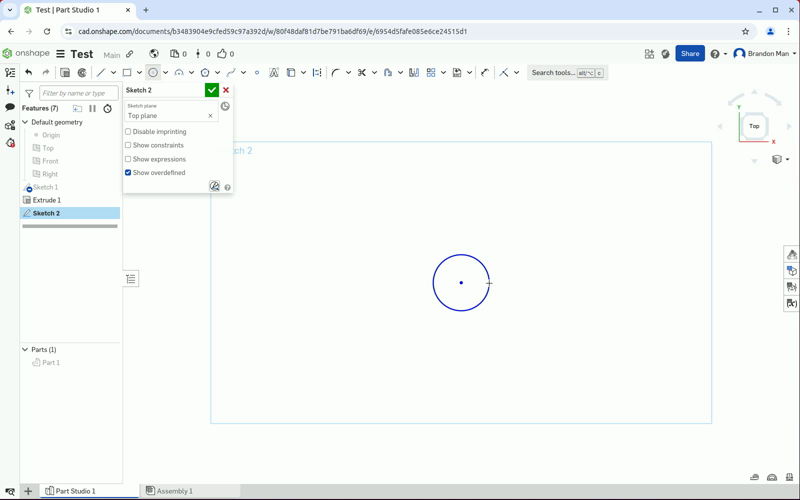
key_down(shift)
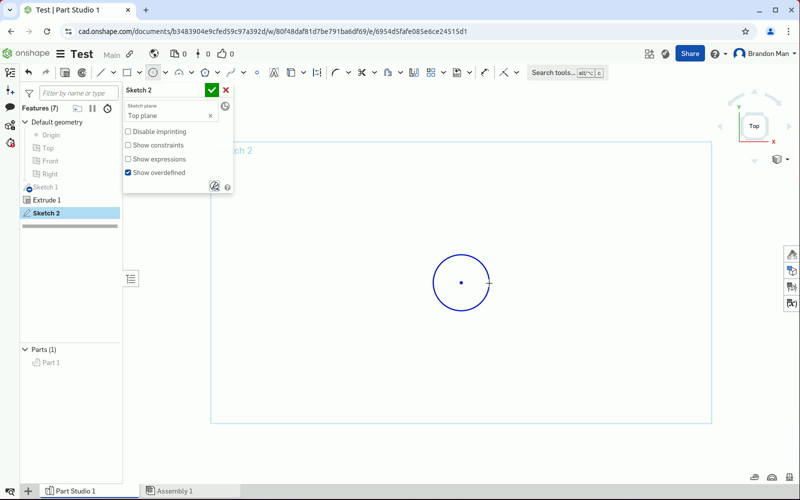
mouse_move(461, 282)
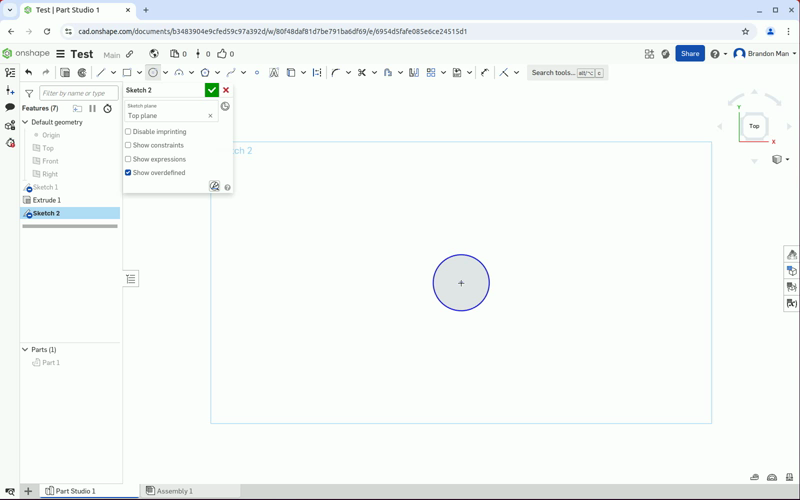
click(461, 282)
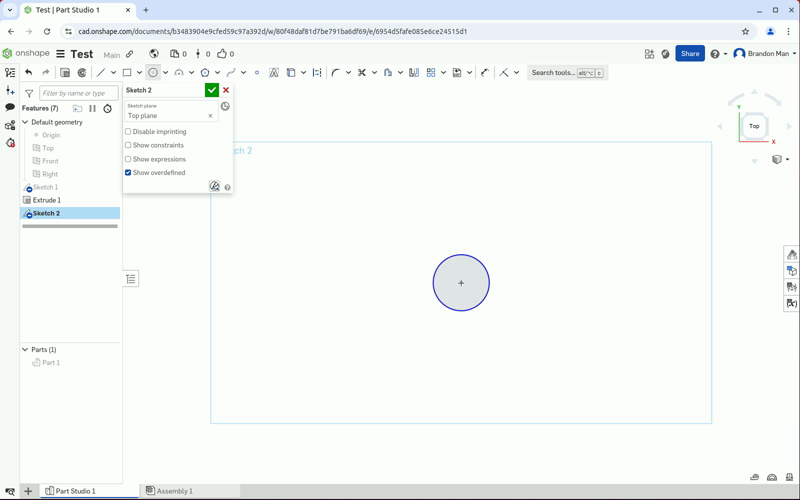
key_up(shift)
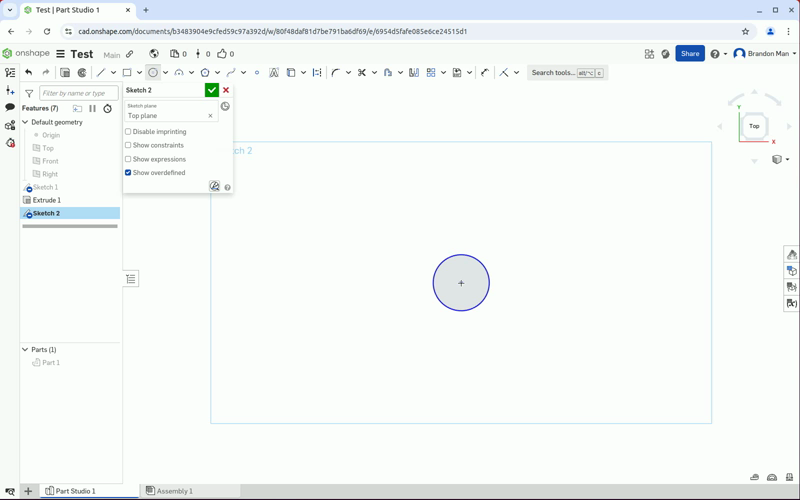
mouse_move(479, 282)
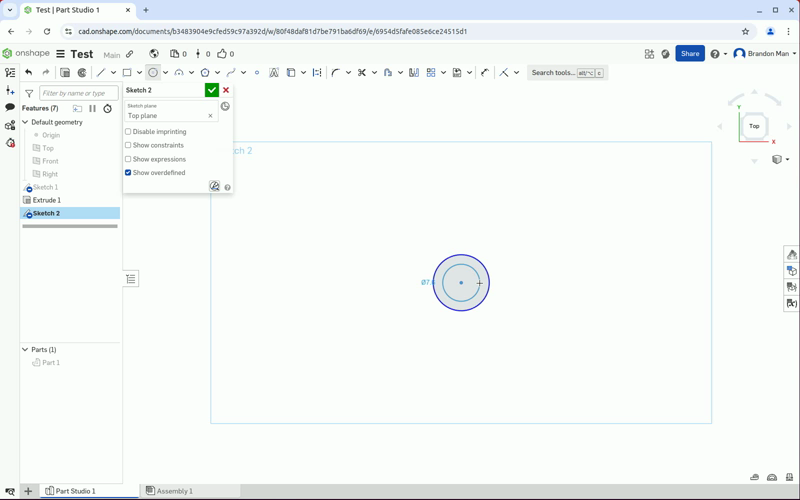
click(479, 282)
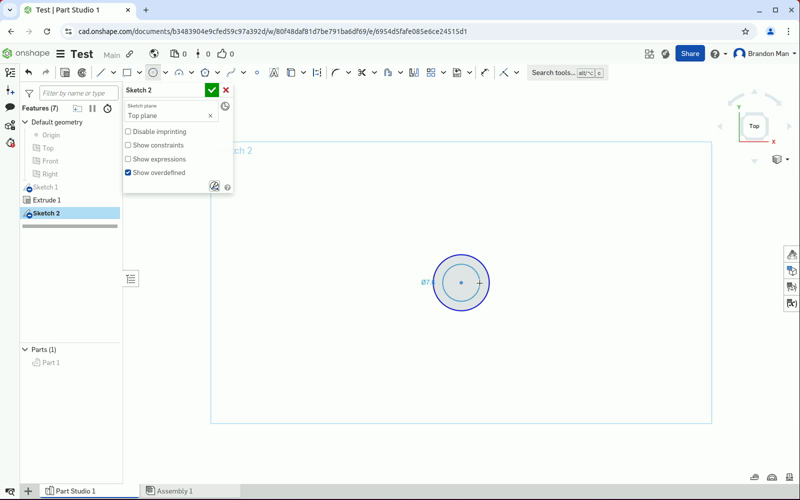
key(esc)
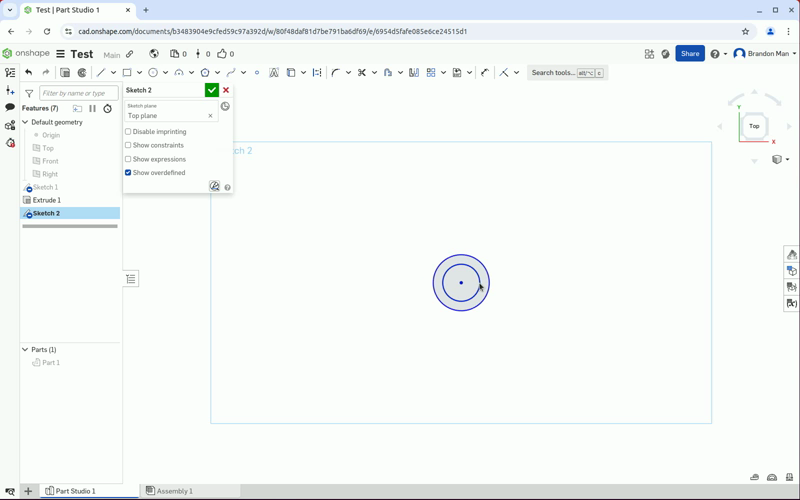
mouse_move(466, 306)
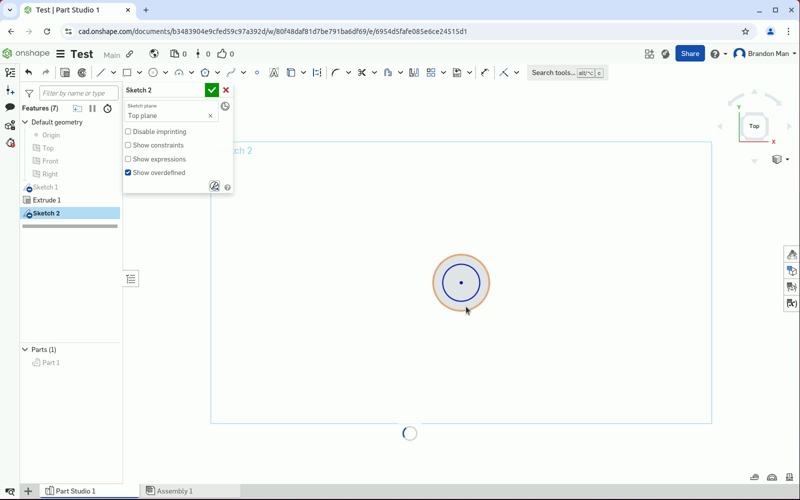
scroll(6)
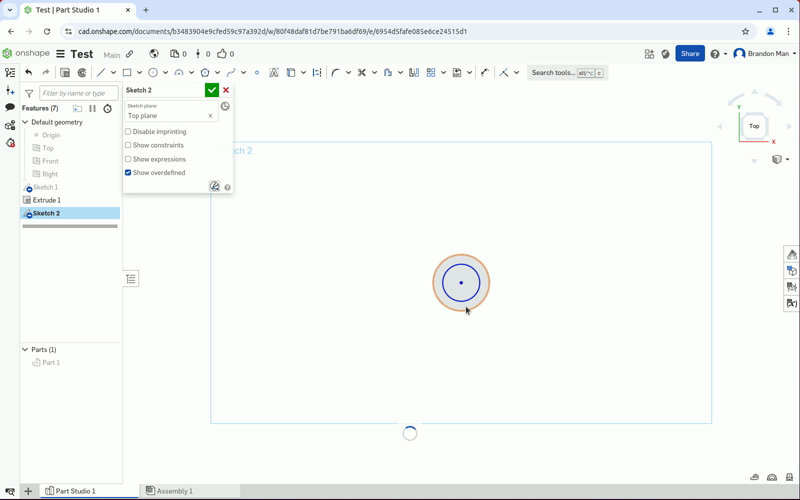
scroll(6)
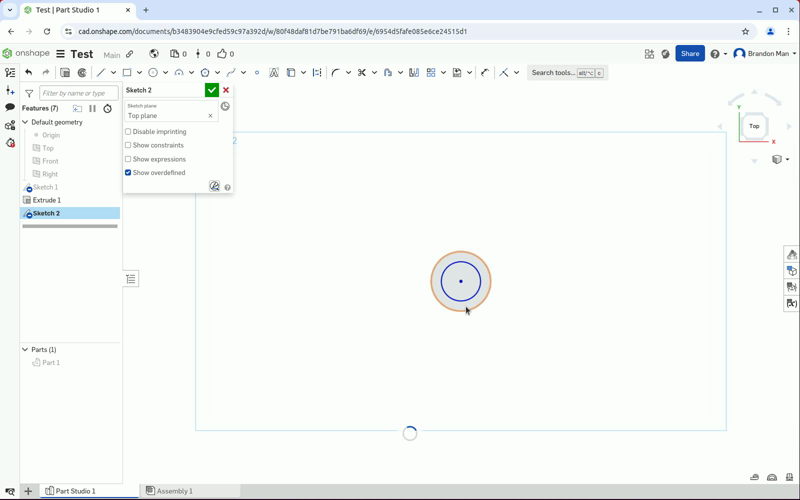
scroll(6)
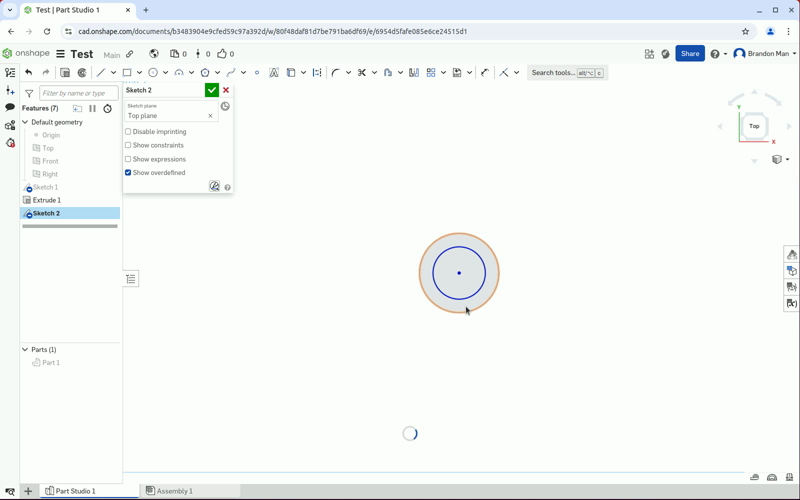
scroll(6)
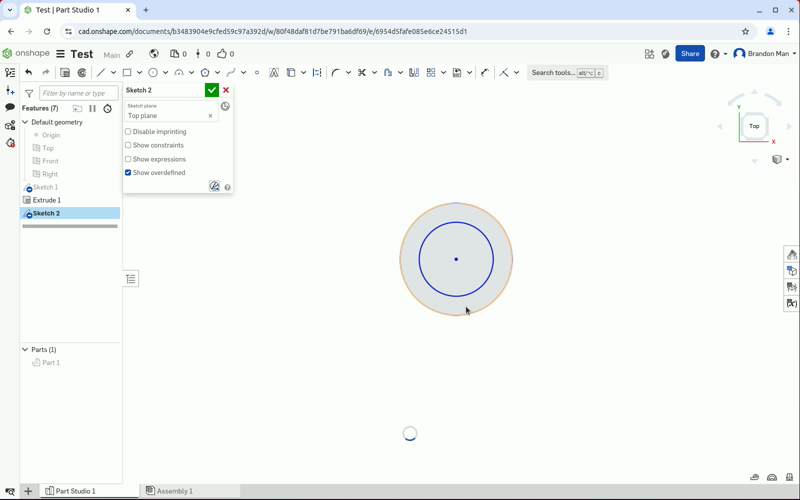
scroll(6)
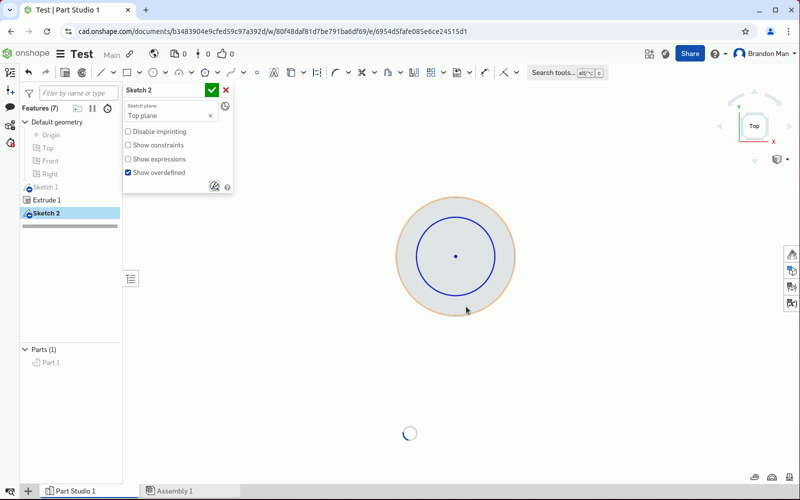
scroll(6)
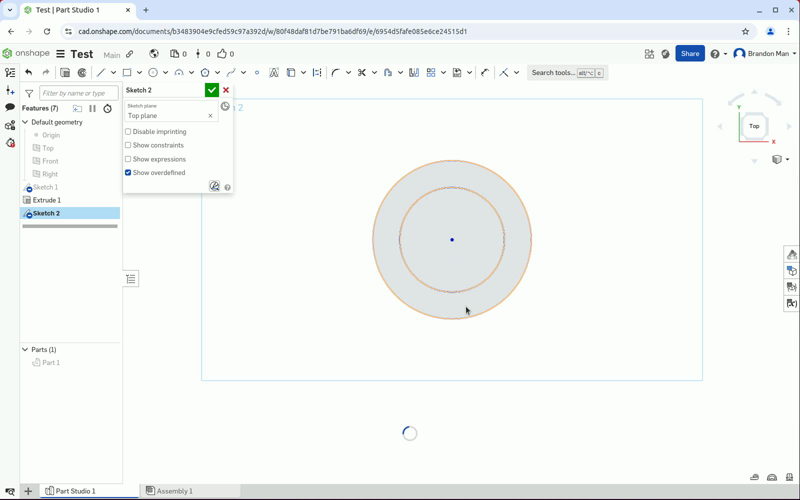
scroll(6)
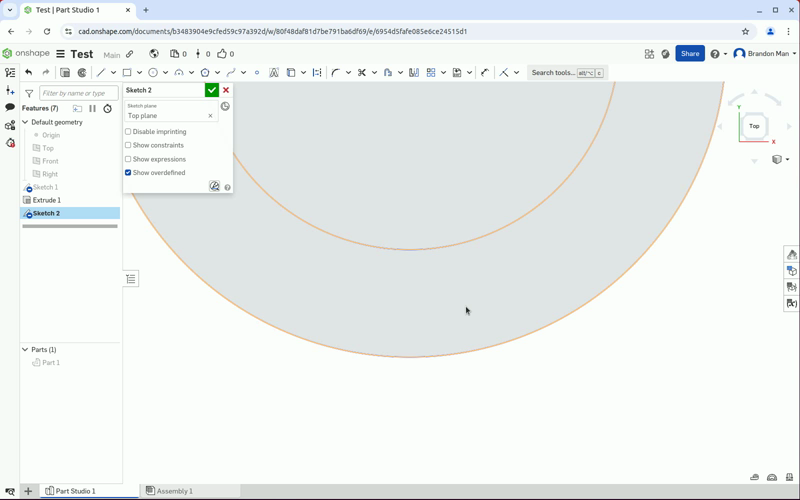
click(466, 306)
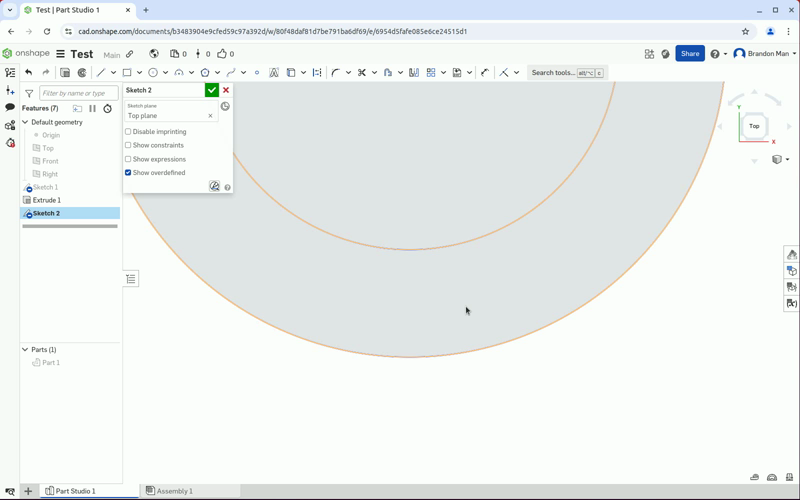
scroll(-6)
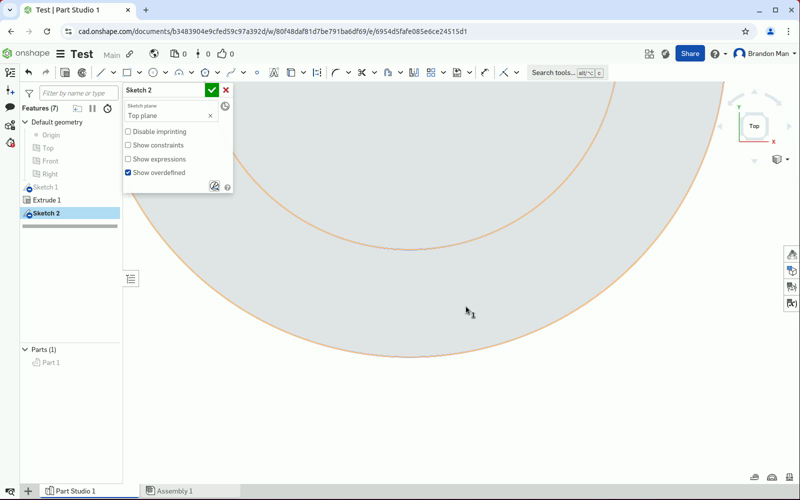
scroll(-6)
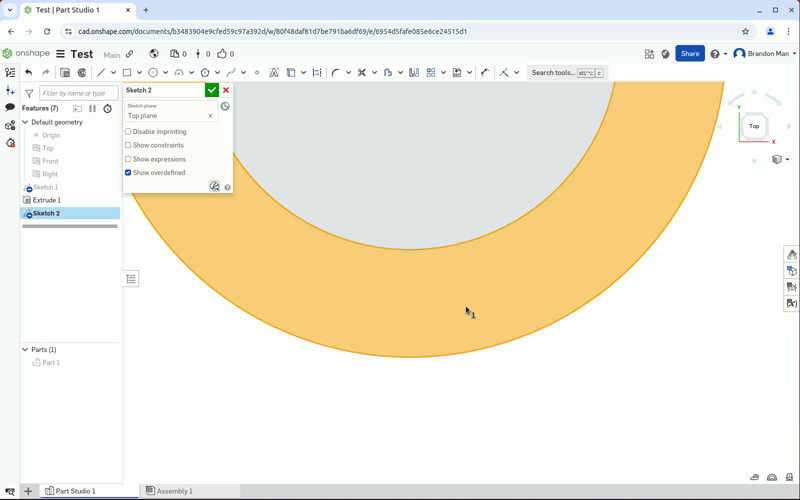
scroll(-6)
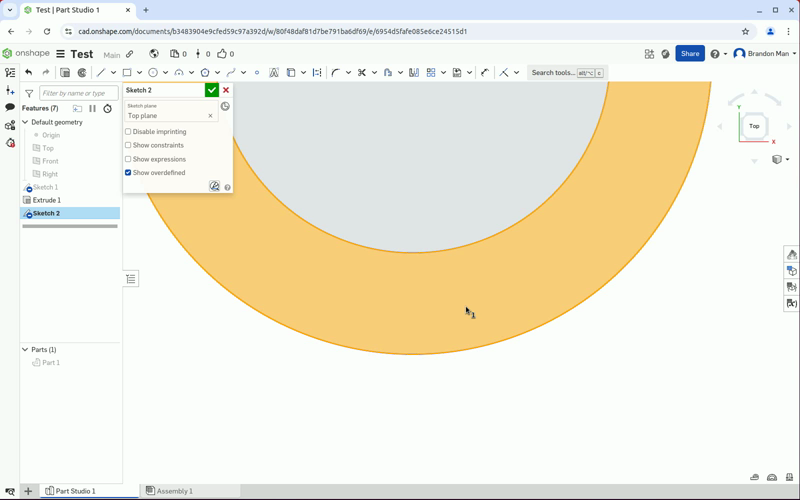
scroll(-6)
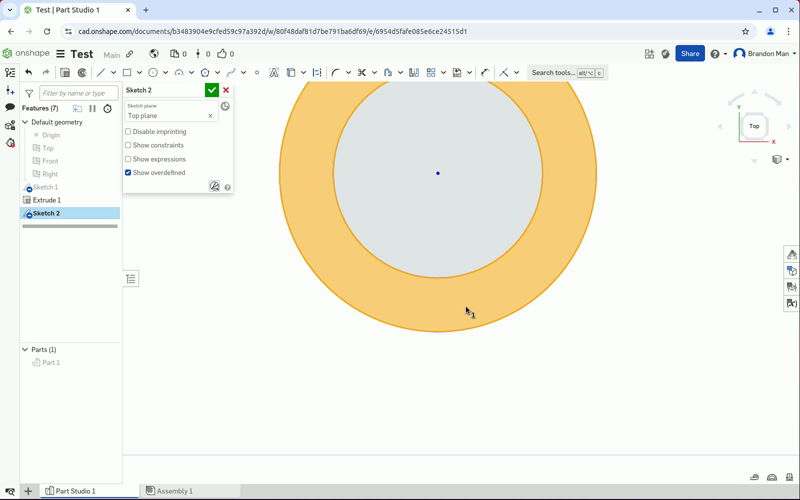
scroll(-6)
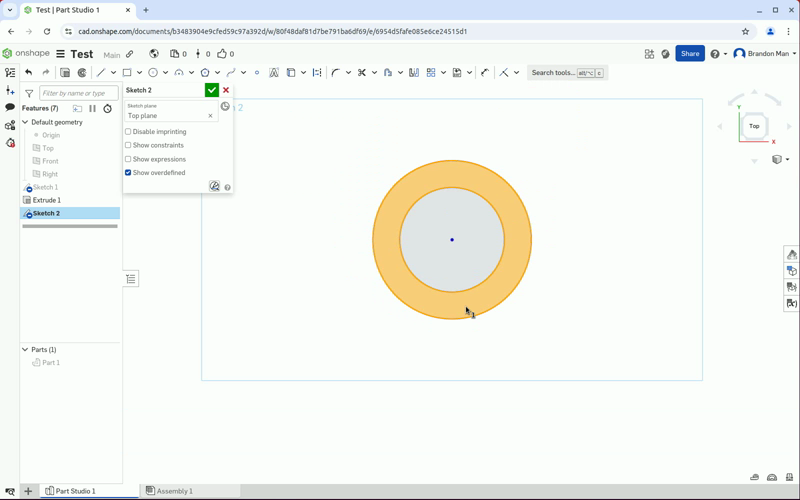
scroll(-6)
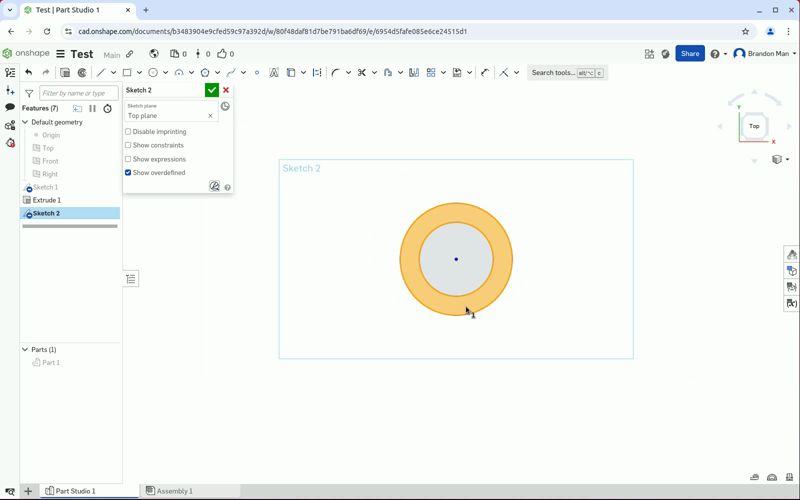
scroll(-6)
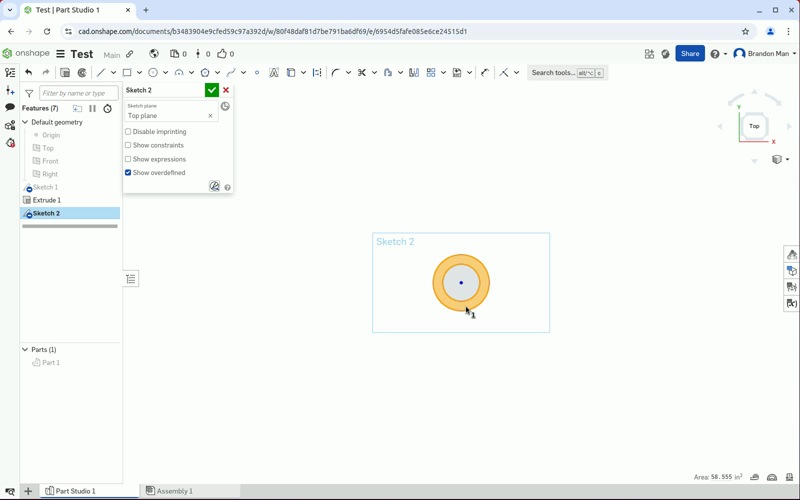
mouse_move(73, 352)
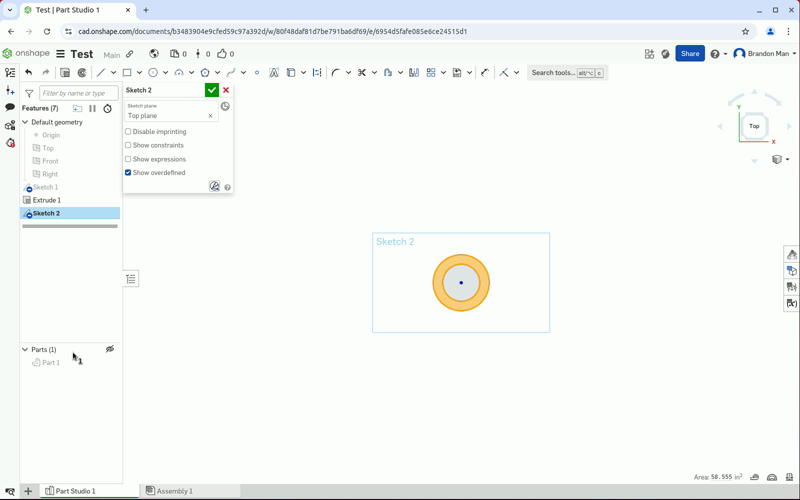
key(shift+y)
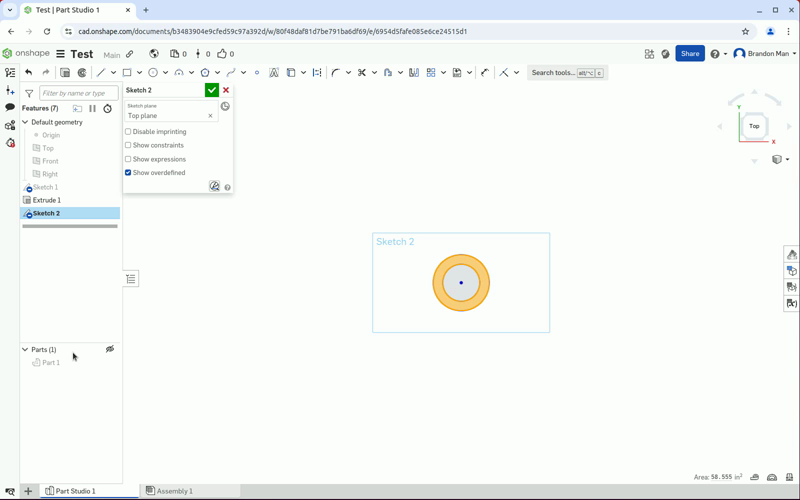
key(shift+e)
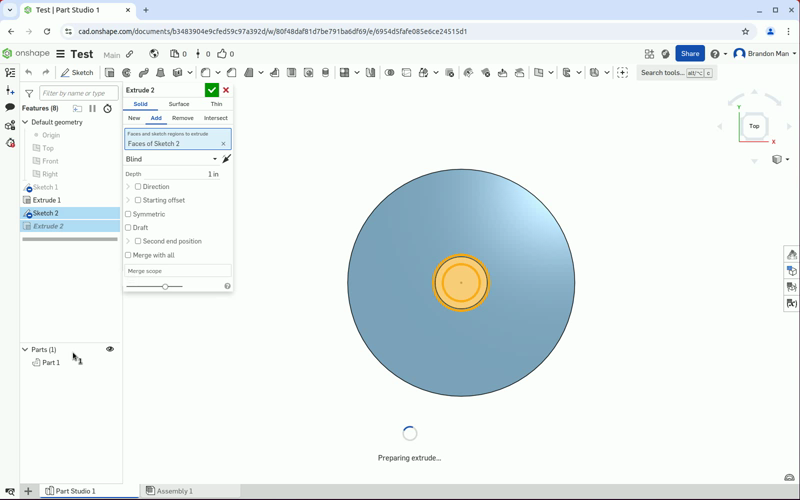
mouse_move(143, 106)
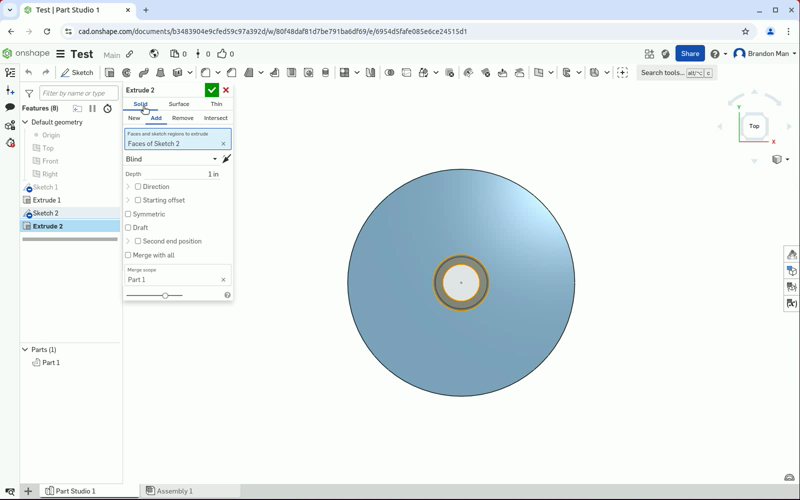
click(143, 106)
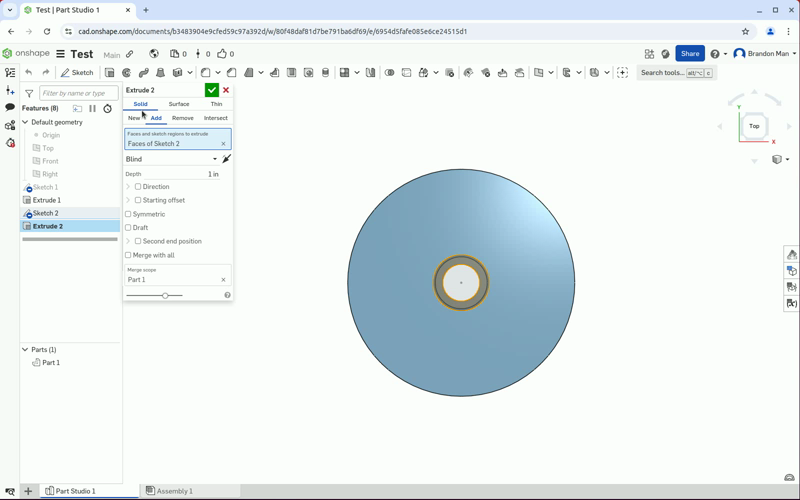
mouse_move(137, 120)
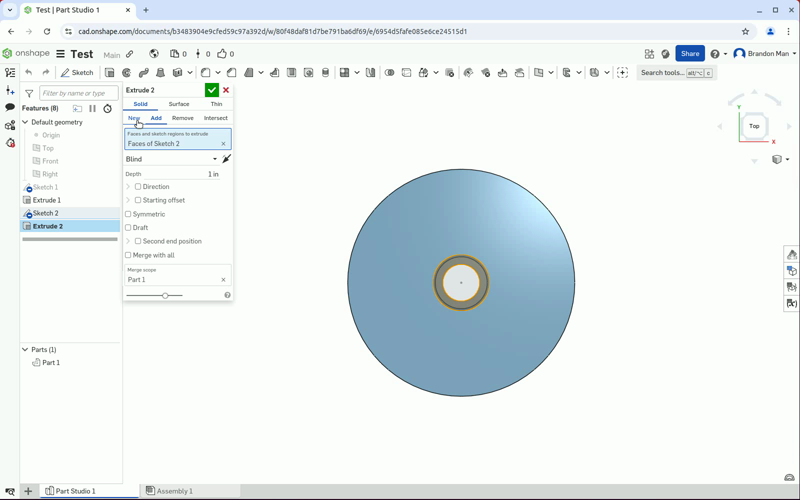
click(137, 120)
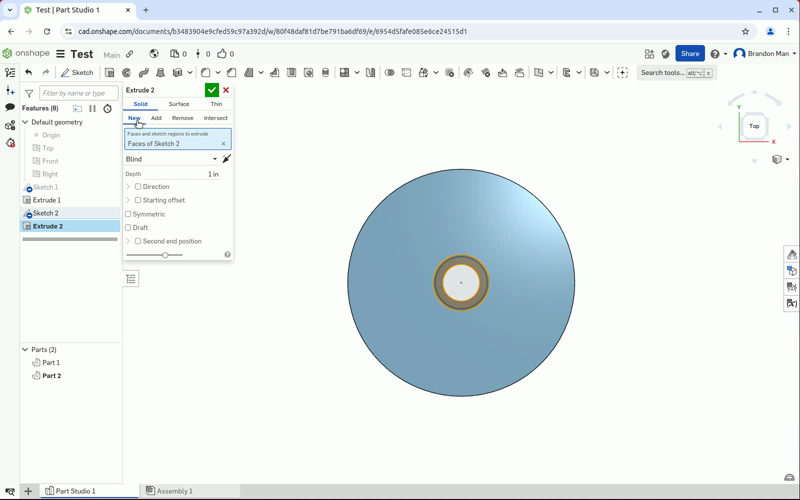
key(tab, 4)
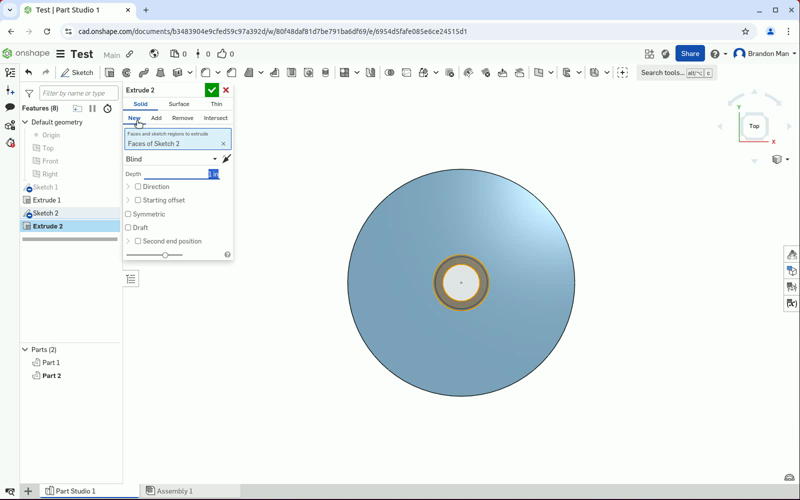
text(7.462)
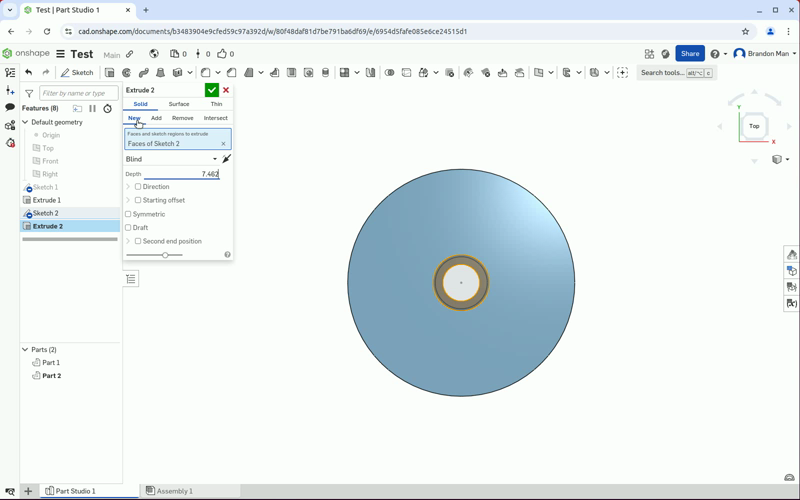
key(enter)
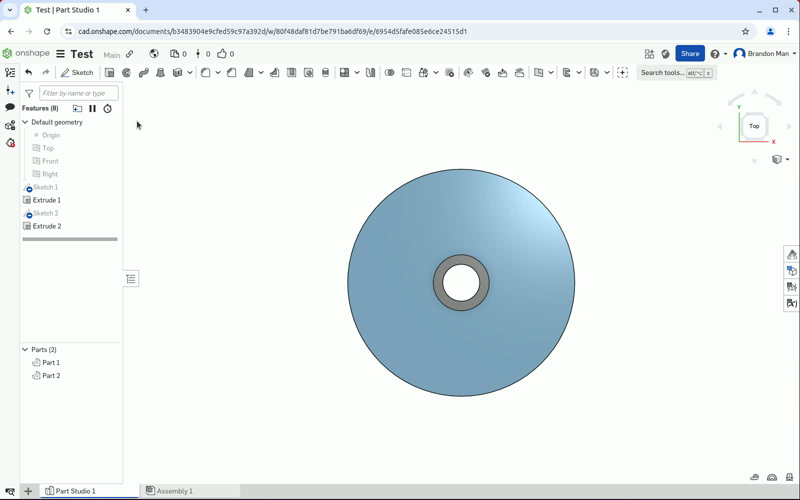
key(shift+h)
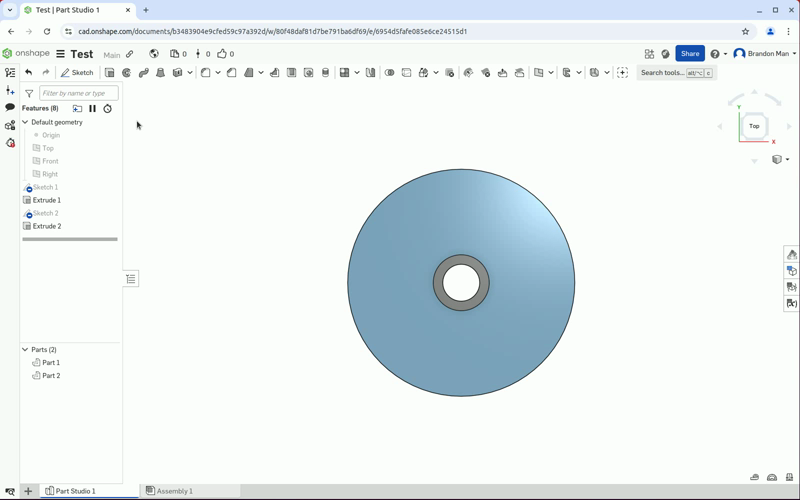
key(shift+h)
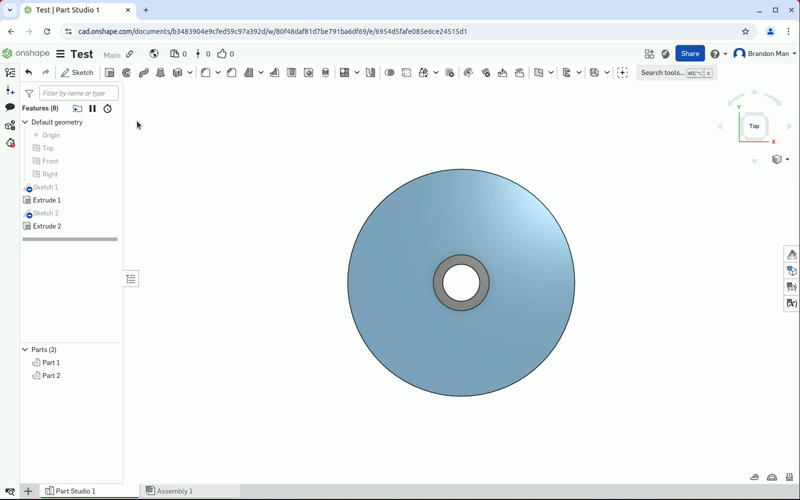
mouse_move(73, 189)
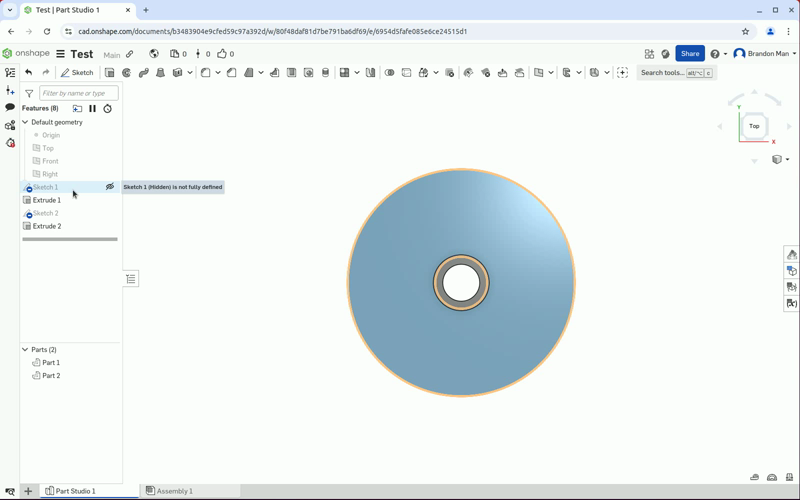
click(73, 189)
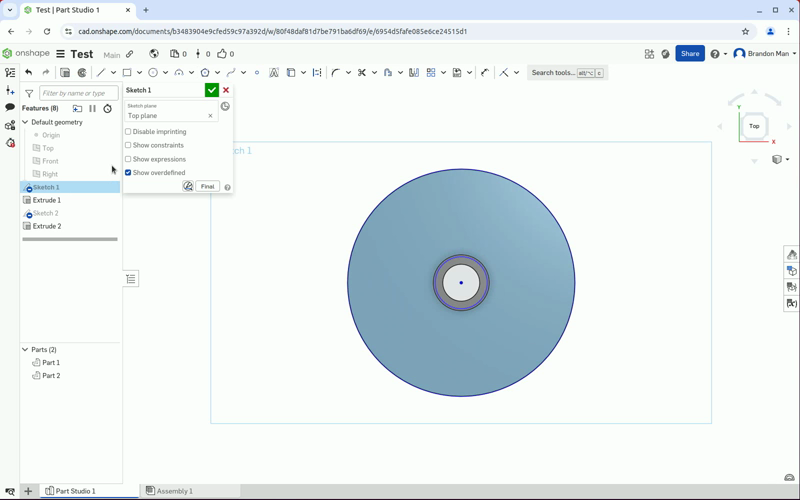
mouse_move(229, 92)
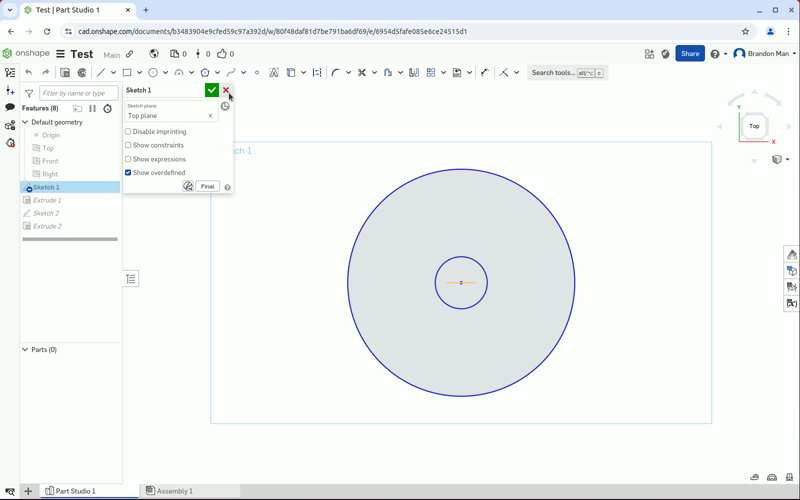
click(229, 92)
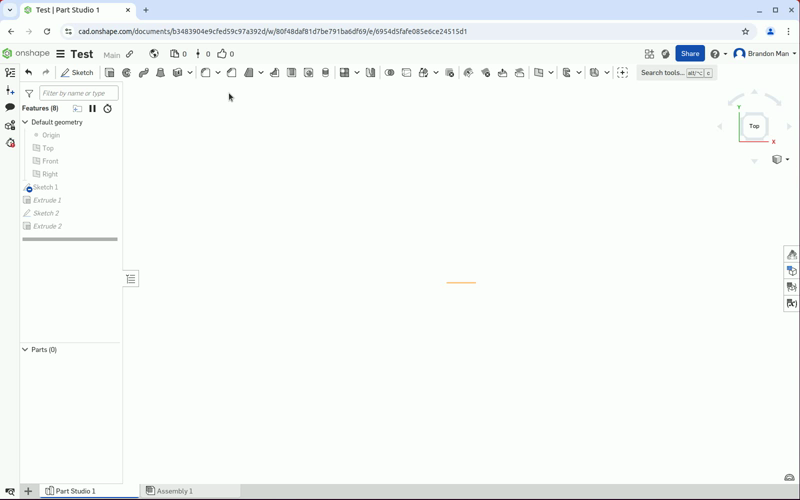
mouse_move(541, 75)
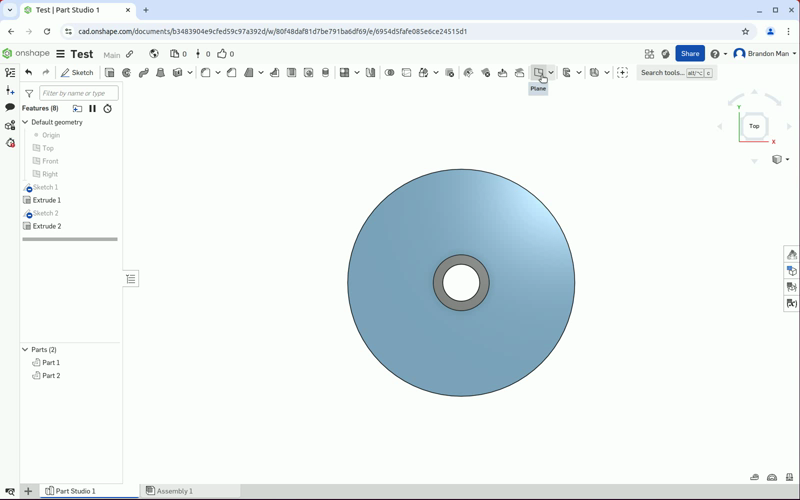
click(541, 75)
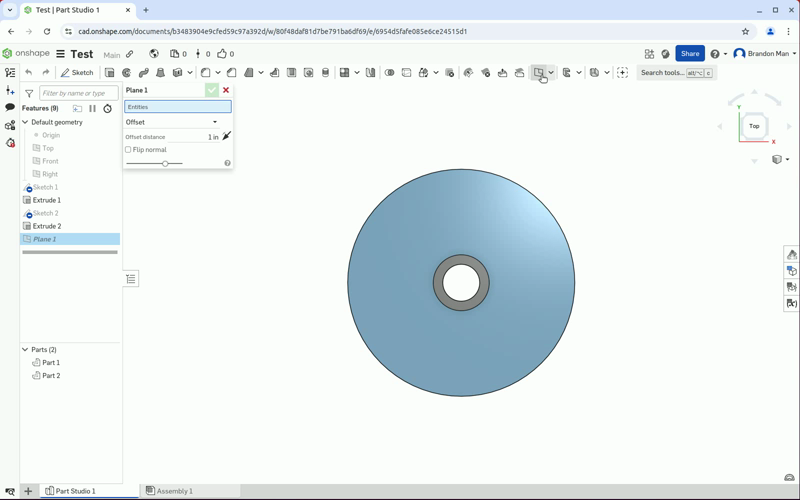
mouse_move(73, 150)
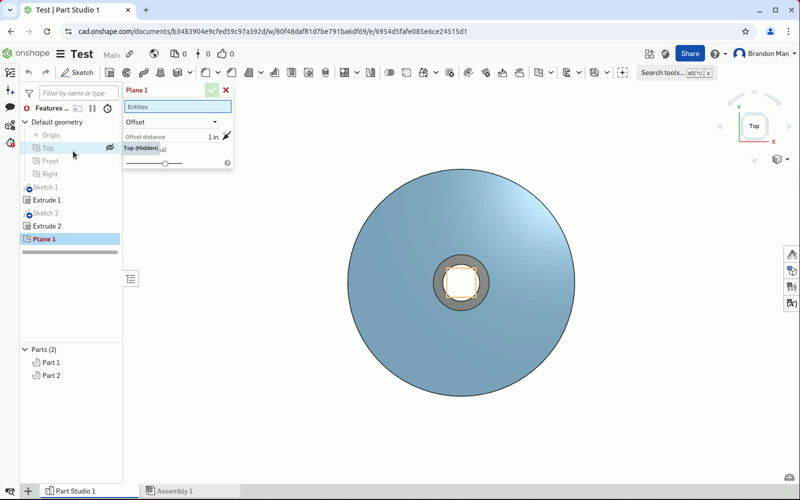
click(73, 150)
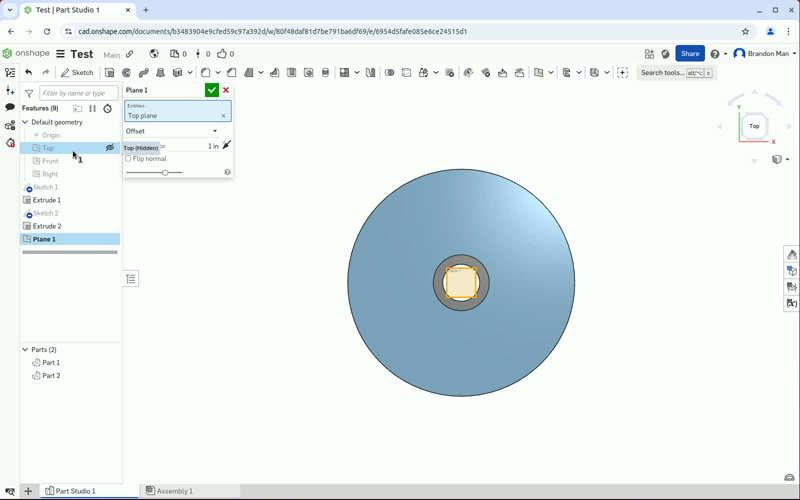
key(tab, 2)
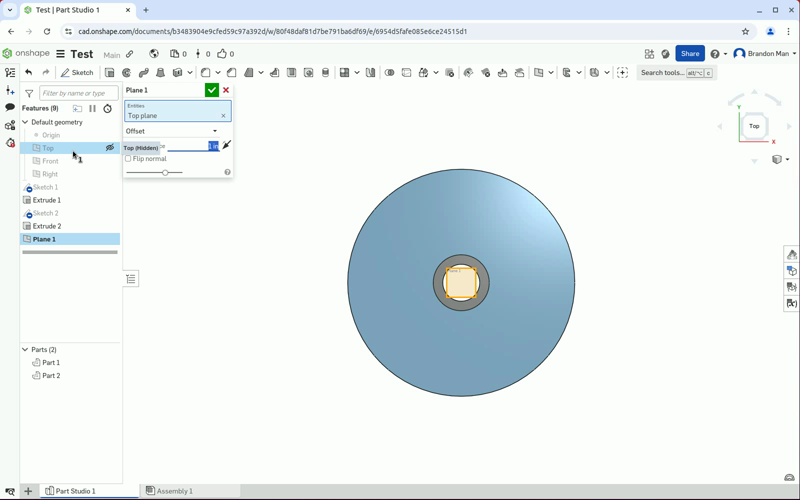
text(3.605)
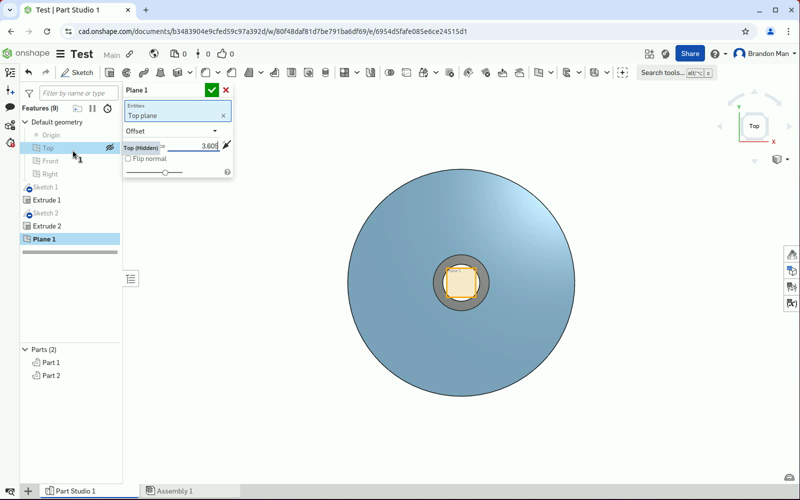
key(enter, 2)
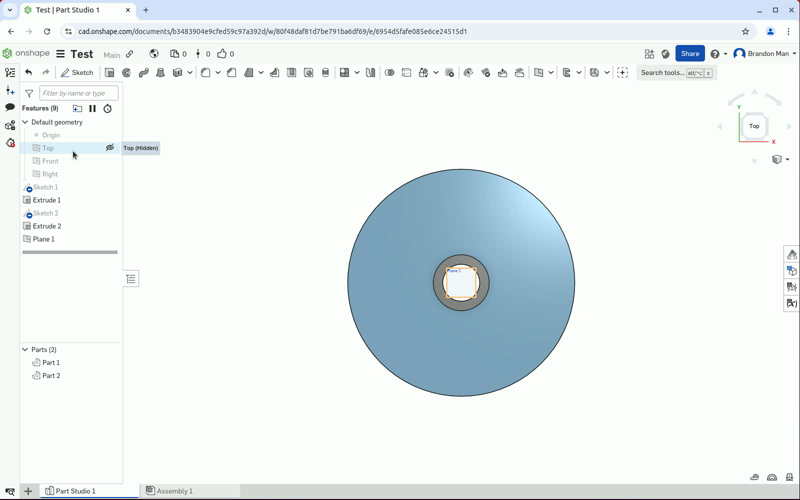
key(shift+s)
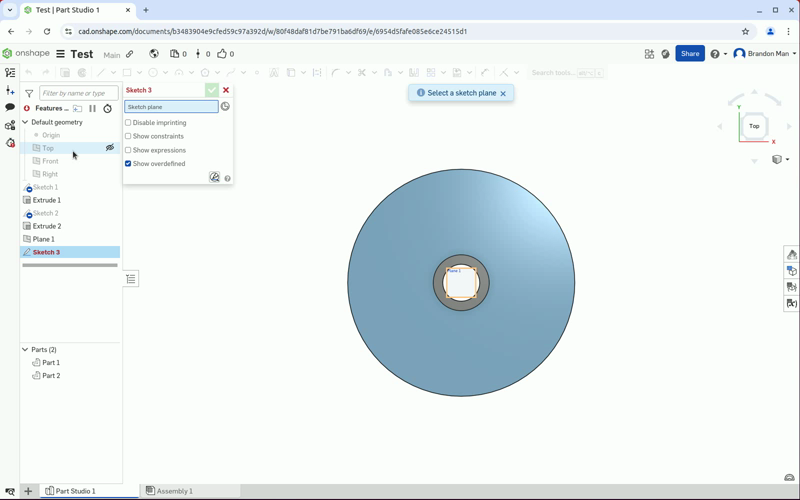
mouse_move(73, 241)
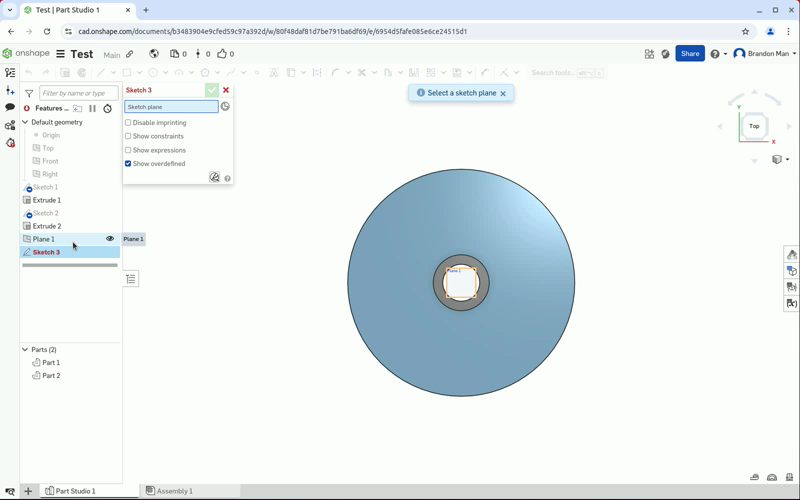
click(73, 241)
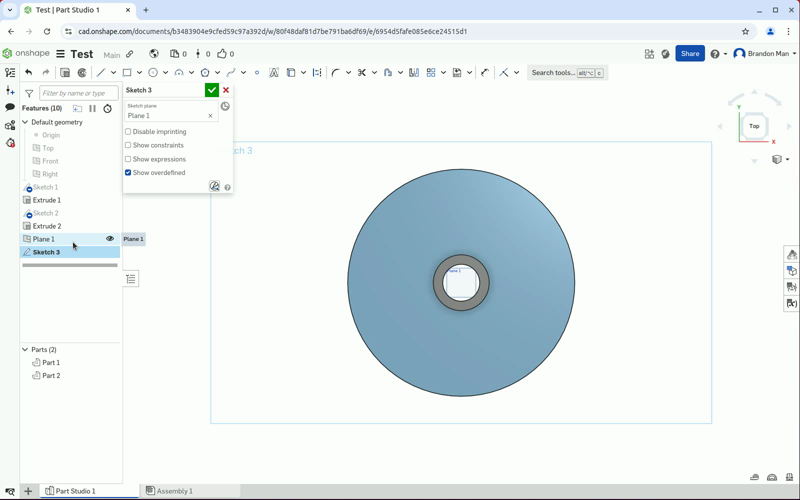
mouse_move(73, 352)
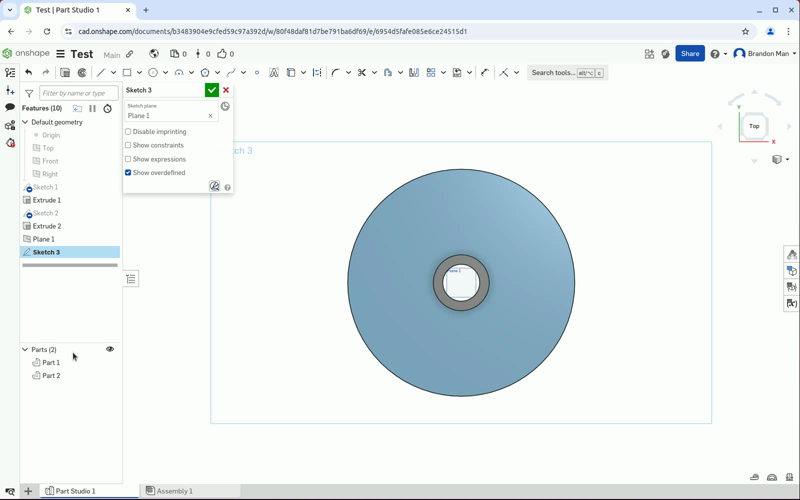
key(y)
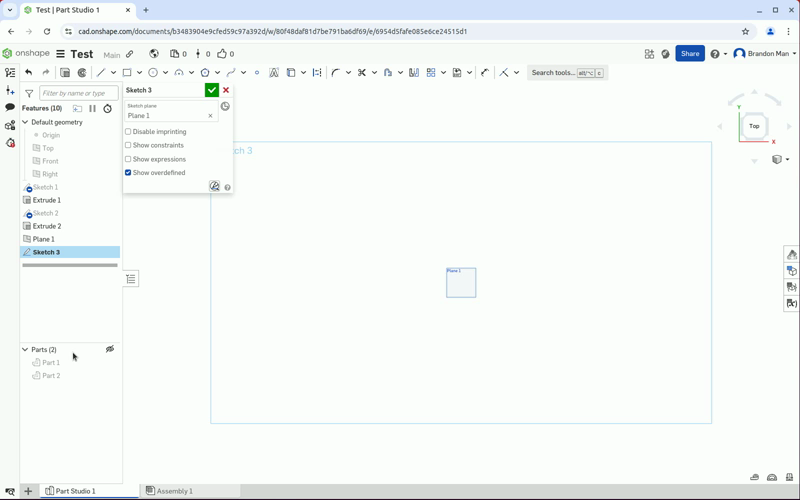
key(l)
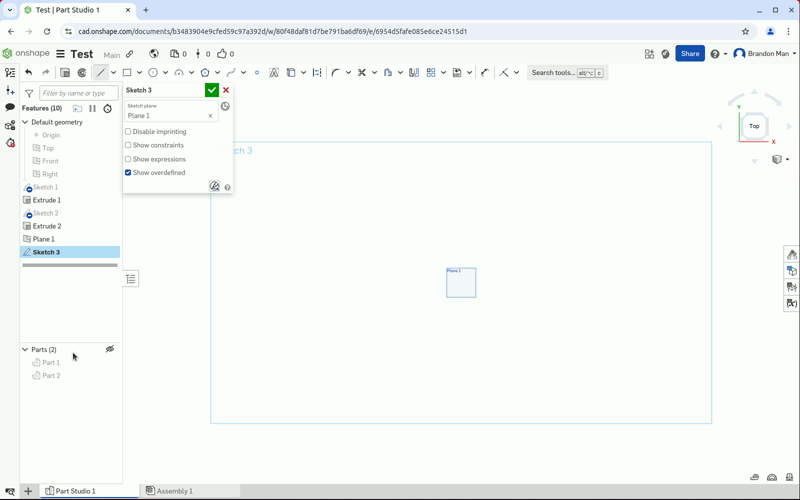
key_down(shift)
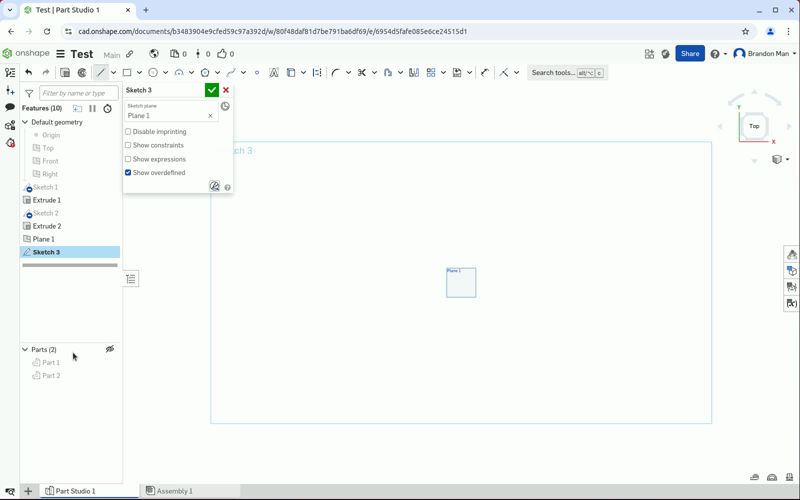
mouse_move(422, 204)
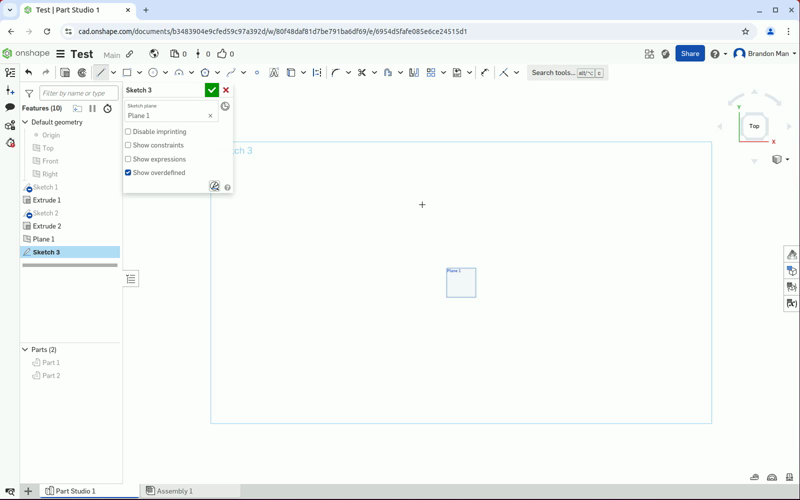
click(422, 204)
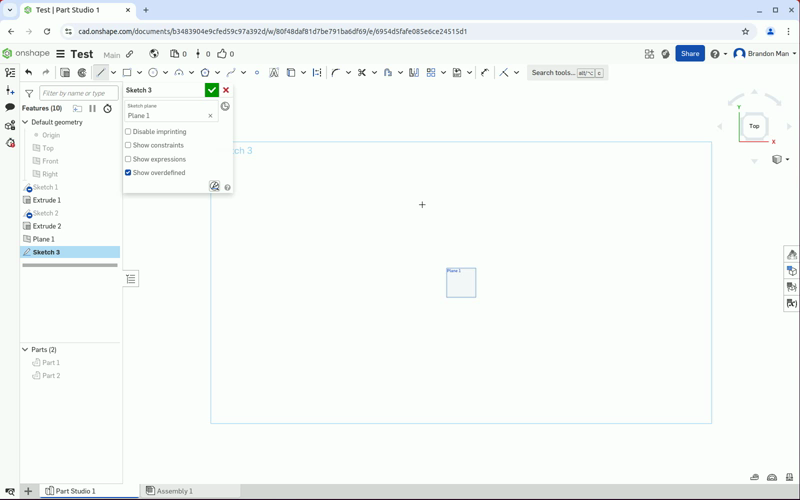
key_up(shift)
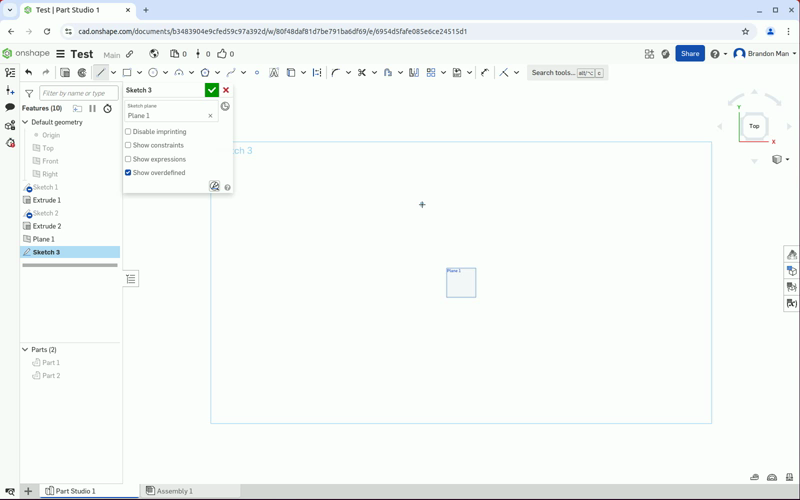
key_down(shift)
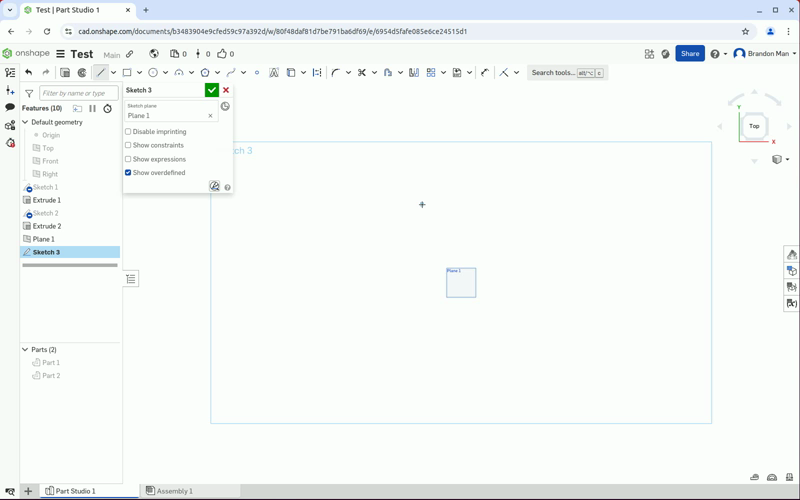
mouse_move(452, 204)
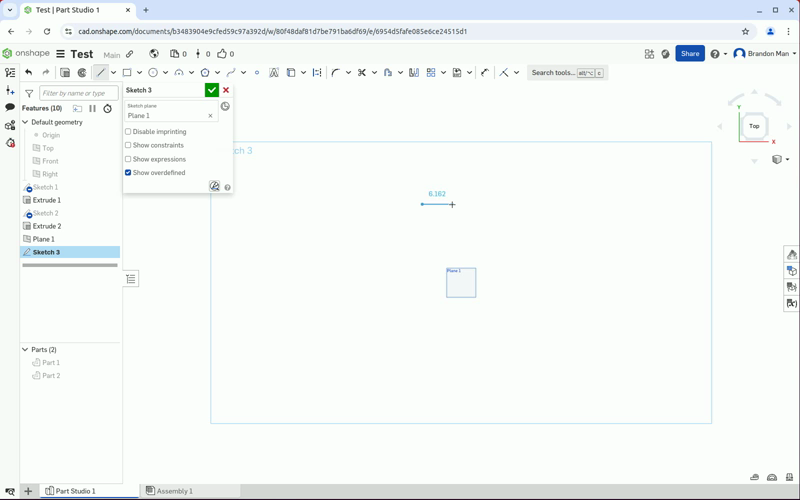
mouse_move(431, 225)
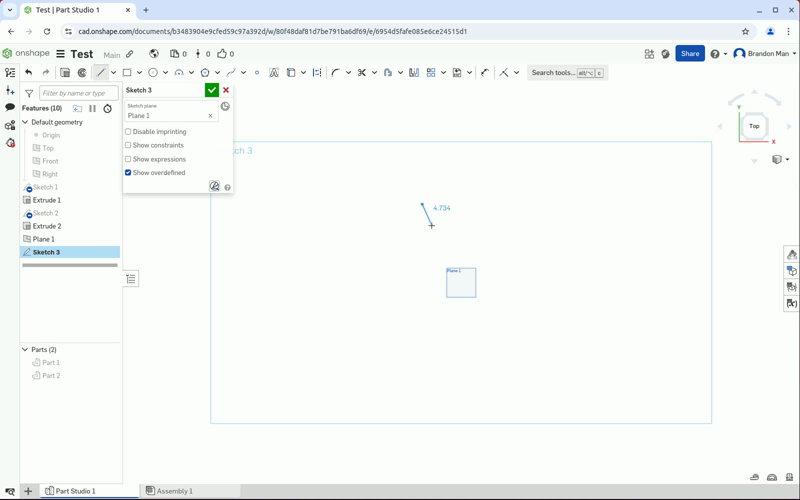
click(431, 225)
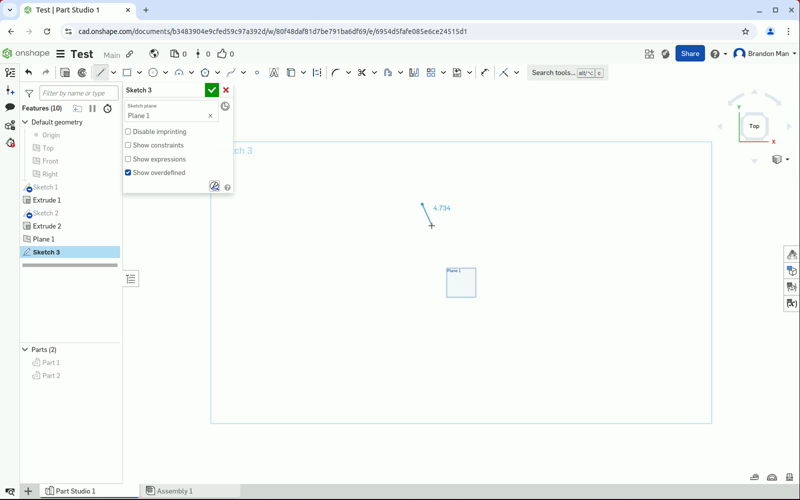
key_up(shift)
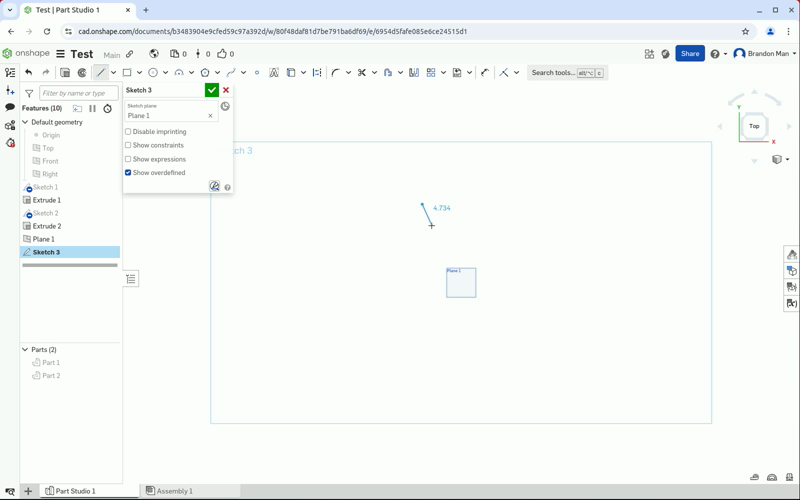
key(esc)
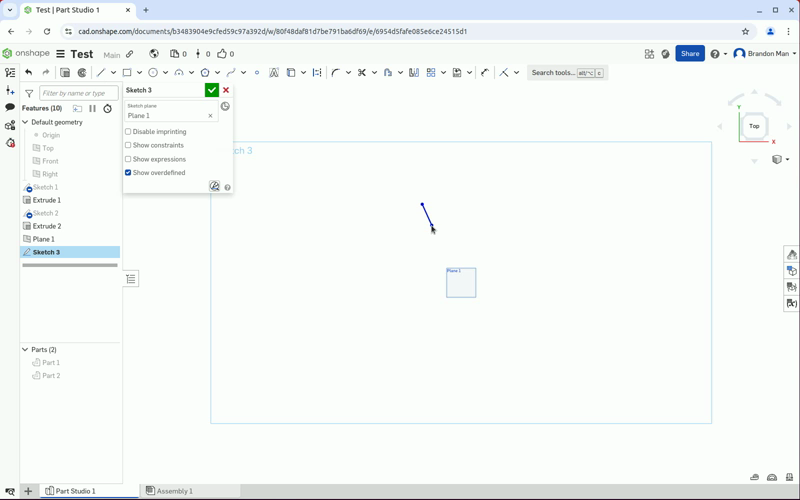
key(a)
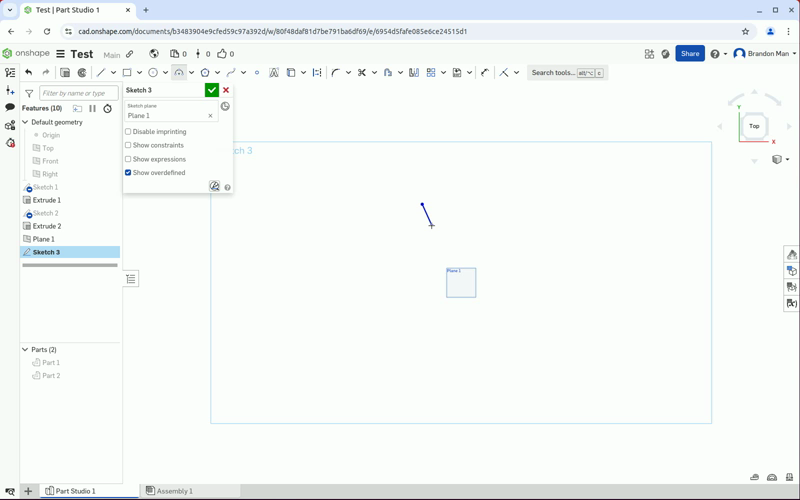
mouse_move(431, 225)
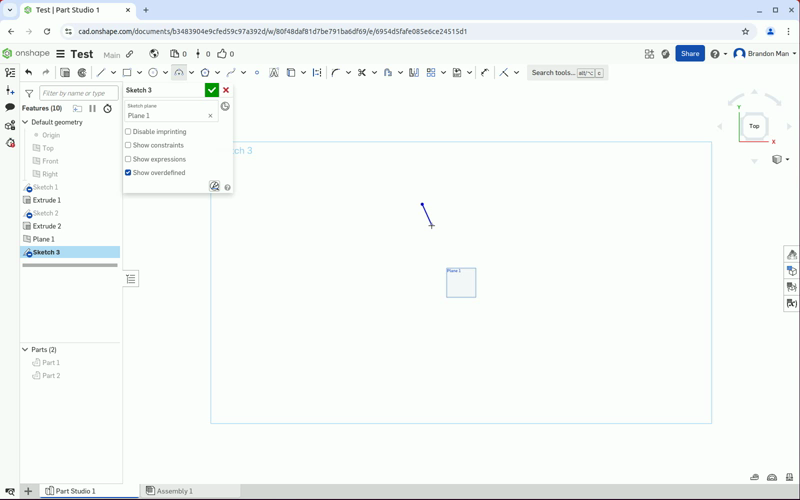
click(431, 225)
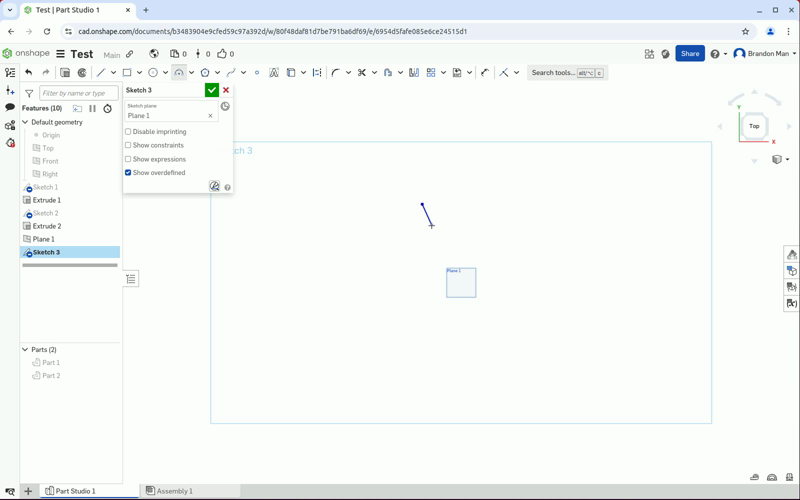
key_down(shift)
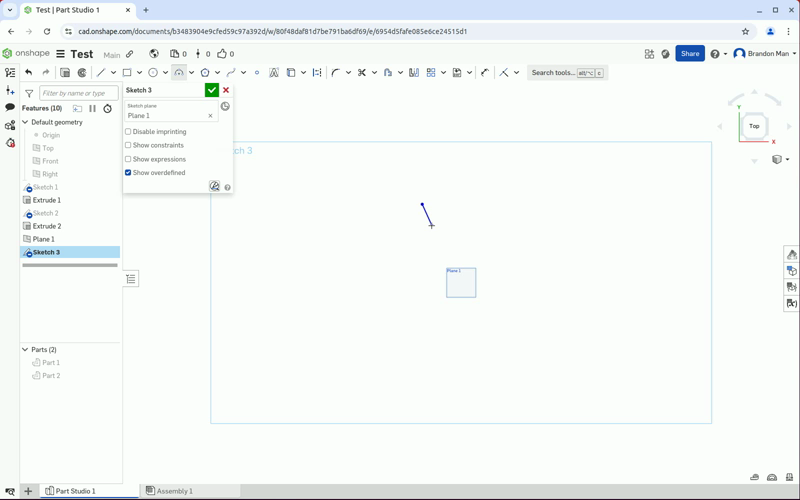
mouse_move(489, 225)
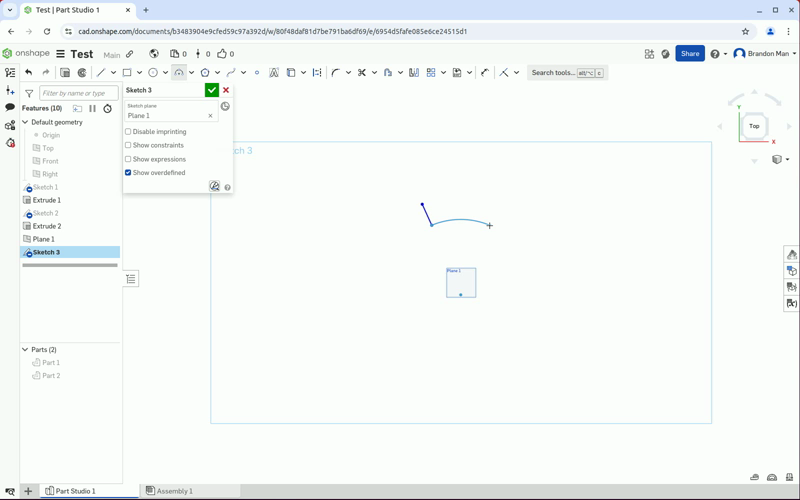
click(489, 225)
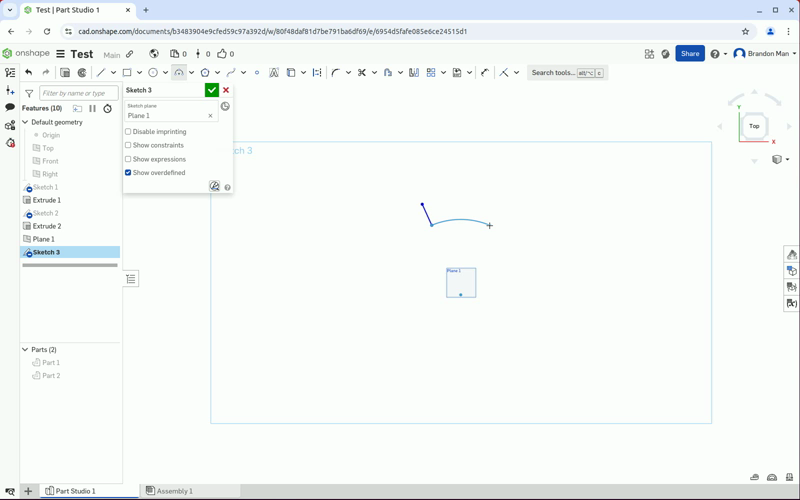
mouse_move(460, 218)
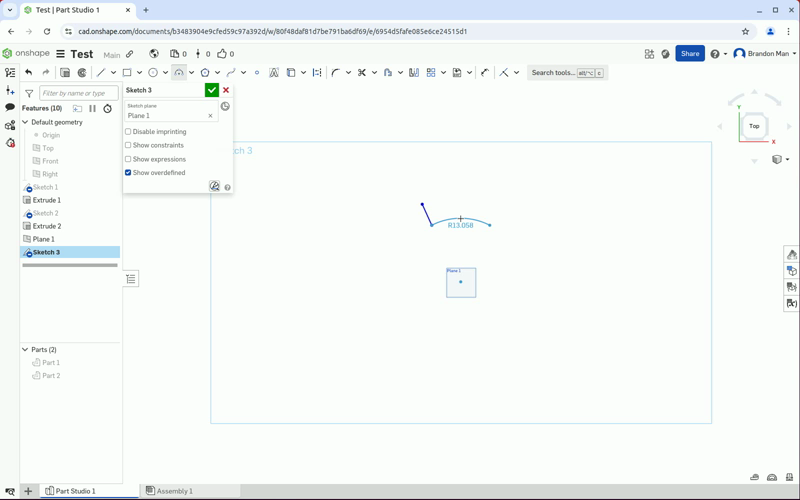
click(460, 218)
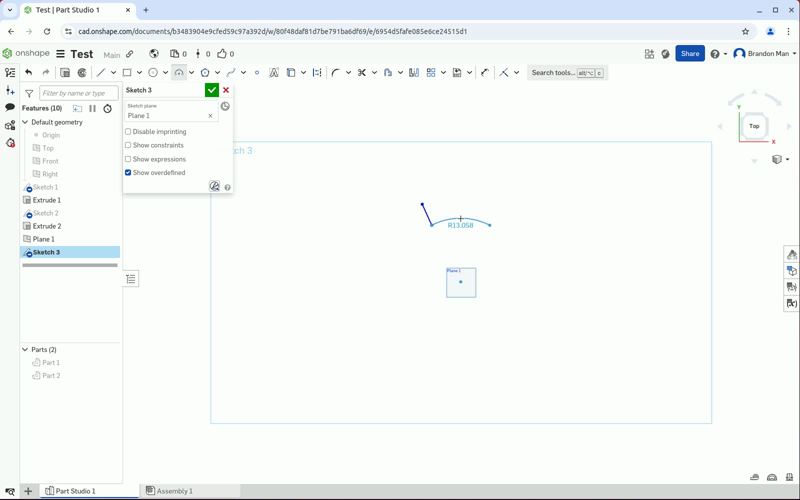
key_up(shift)
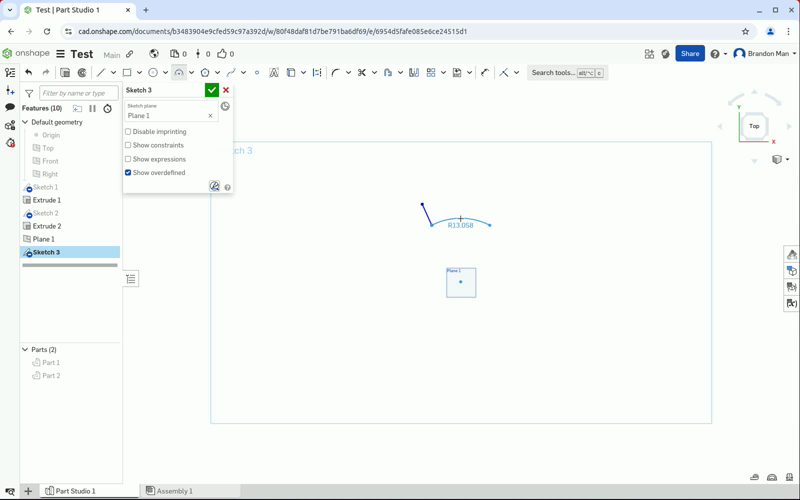
key(esc)
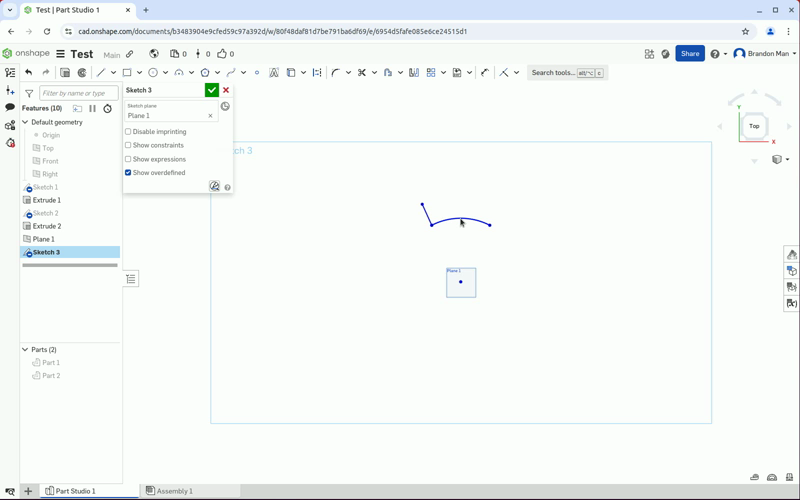
key(l)
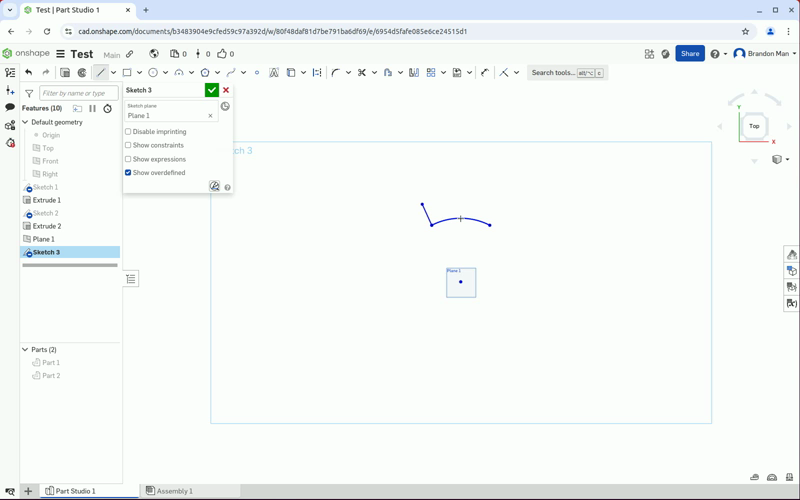
mouse_move(489, 225)
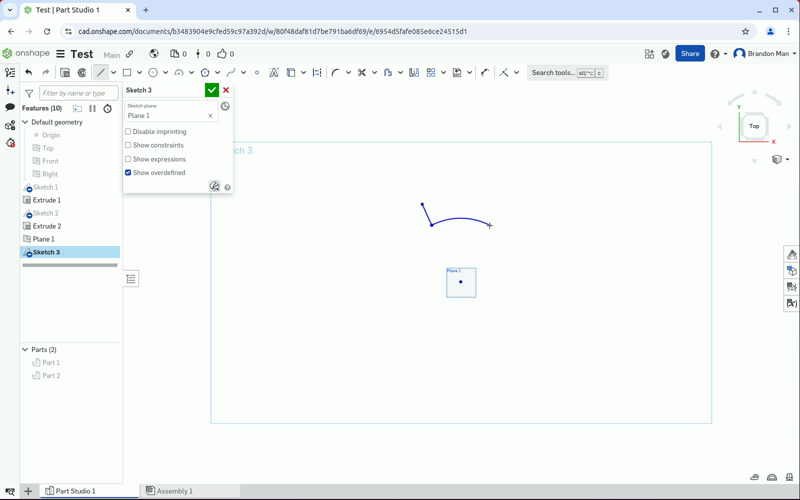
click(489, 225)
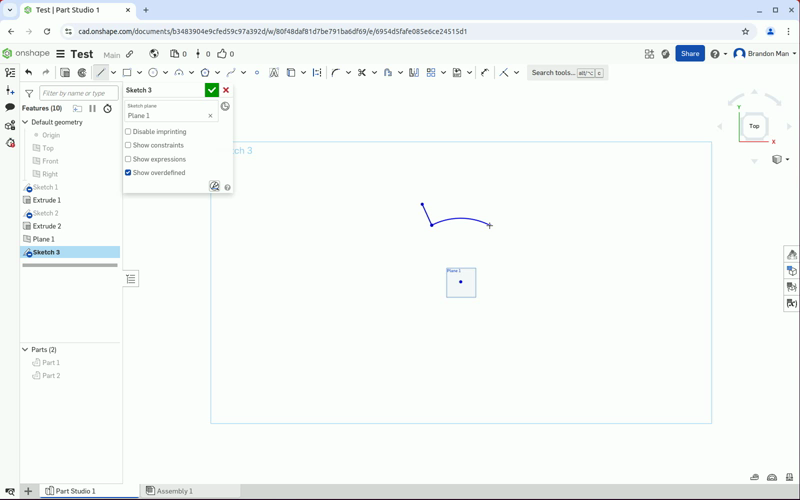
key_down(shift)
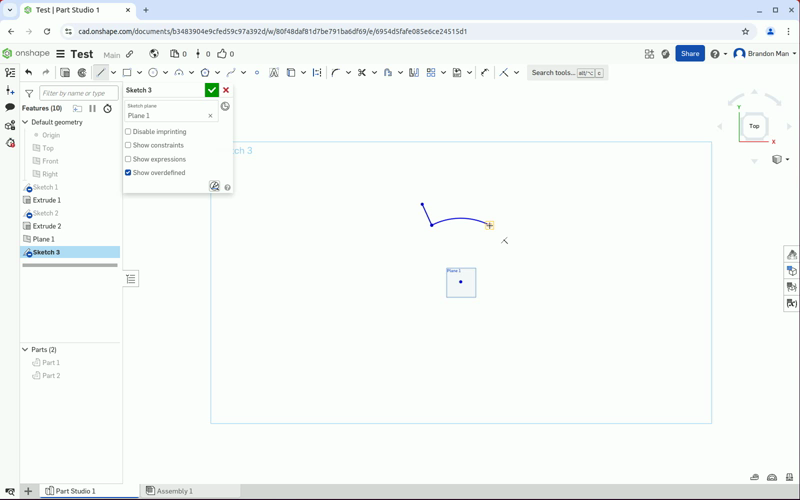
mouse_move(519, 225)
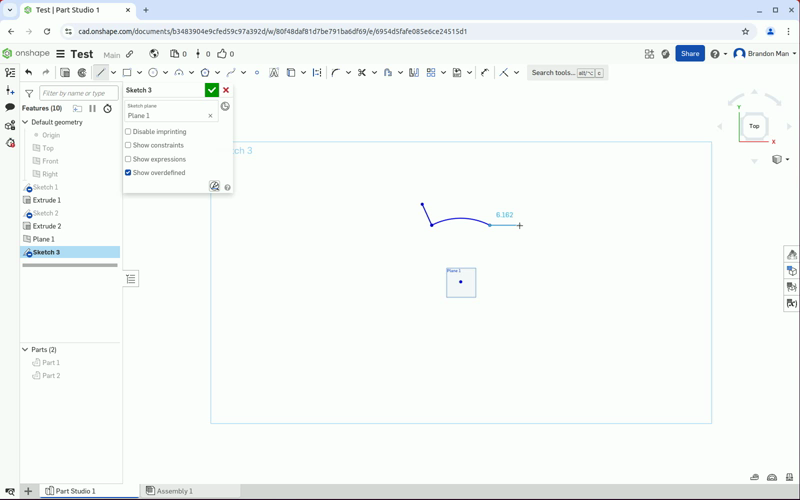
mouse_move(499, 204)
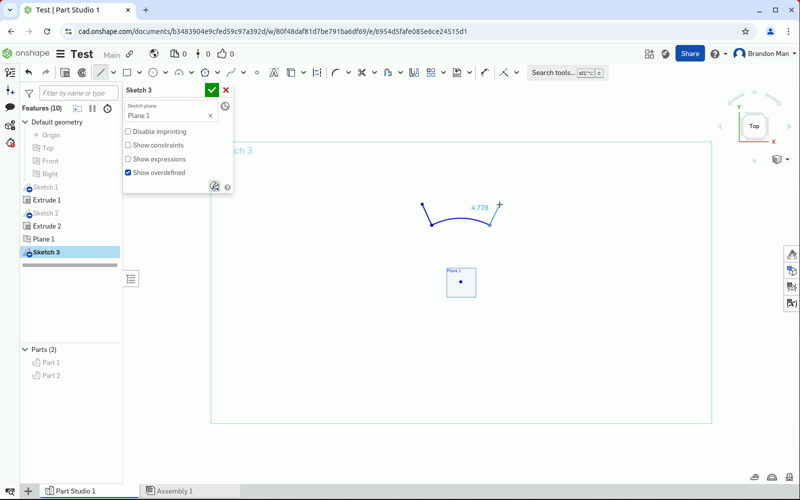
click(499, 204)
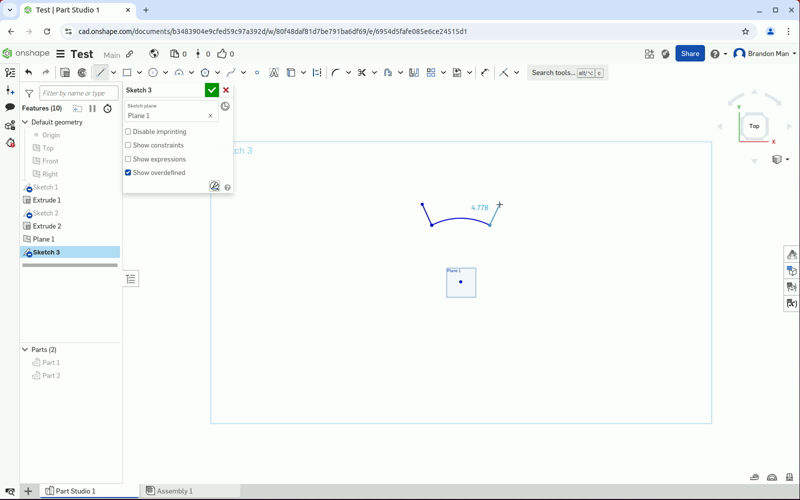
key_up(shift)
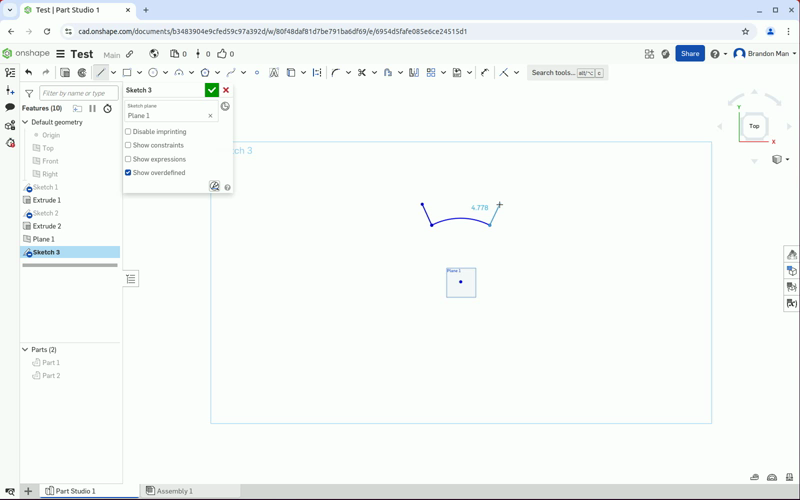
key(esc)
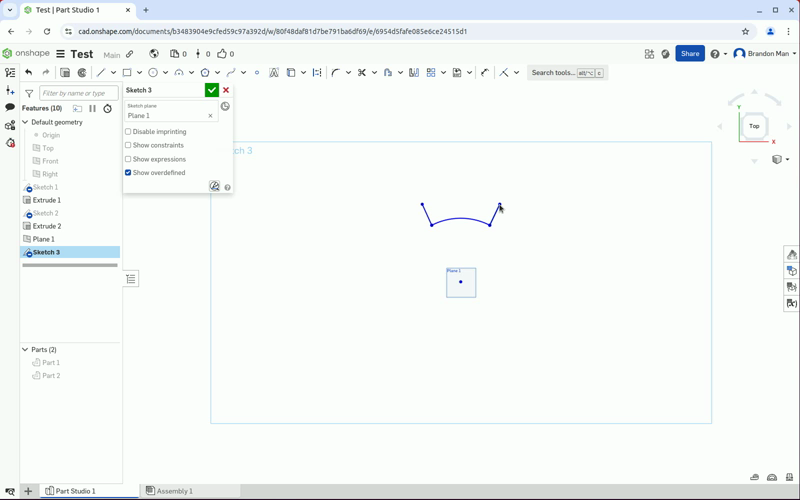
key(a)
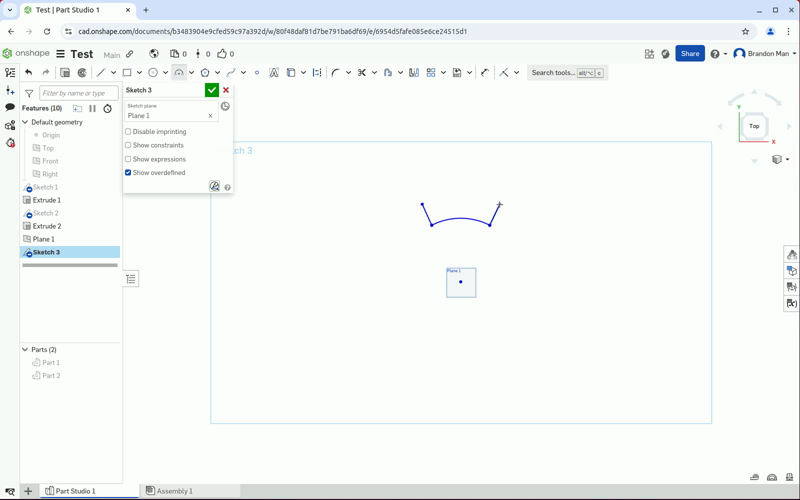
mouse_move(499, 204)
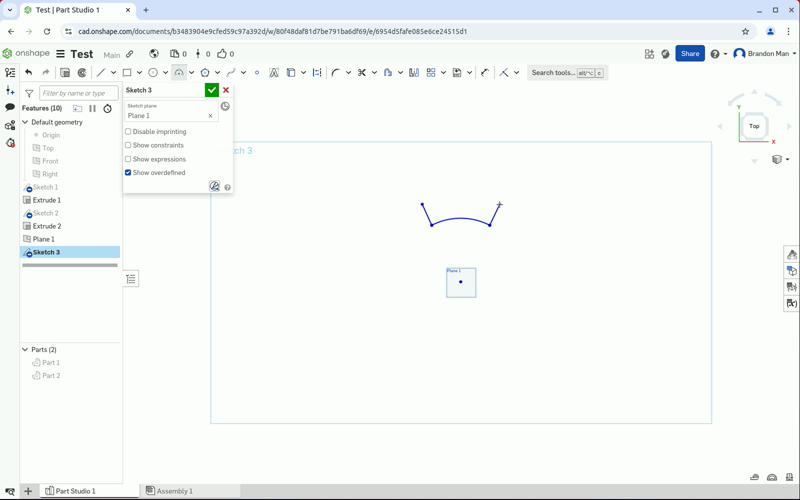
click(499, 204)
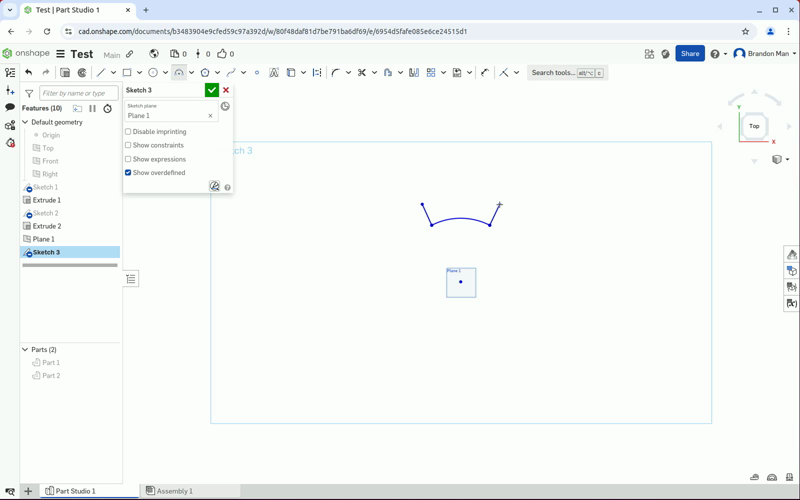
mouse_move(422, 204)
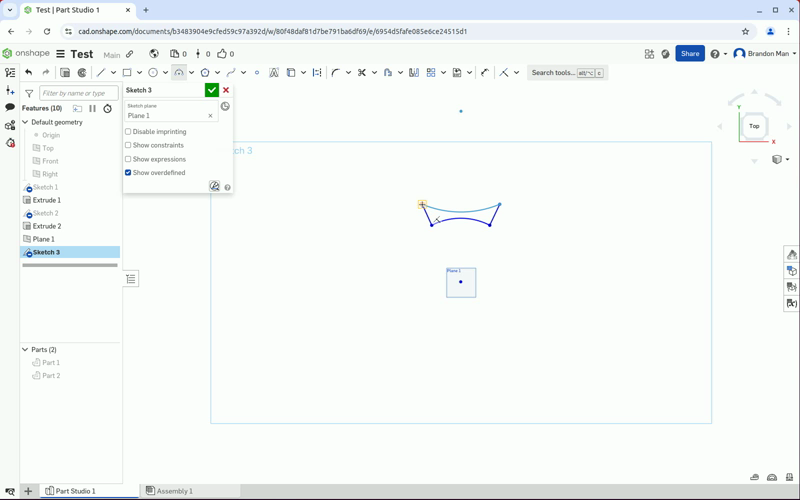
click(422, 204)
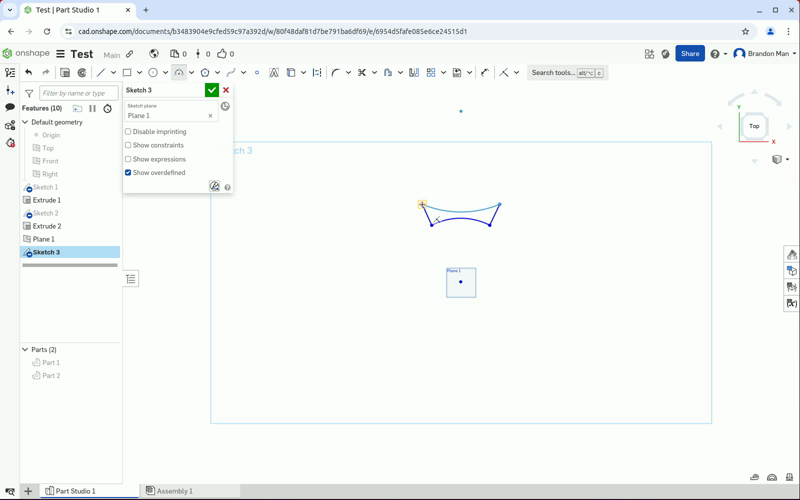
key_down(shift)
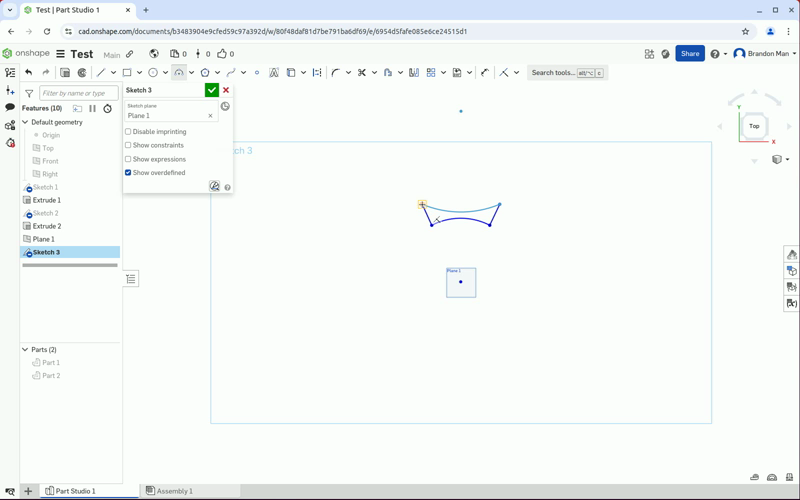
mouse_move(460, 195)
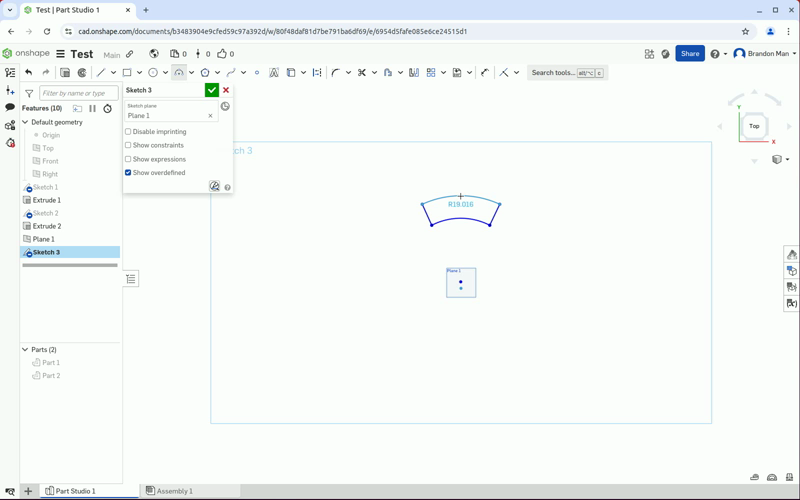
click(460, 195)
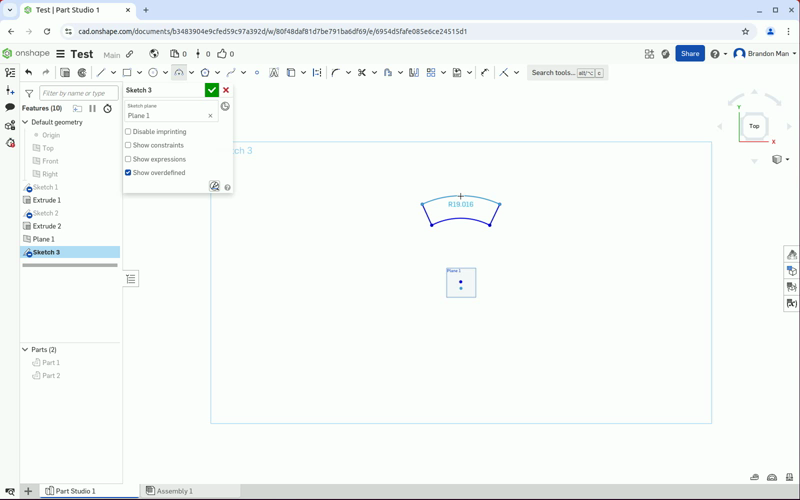
key_up(shift)
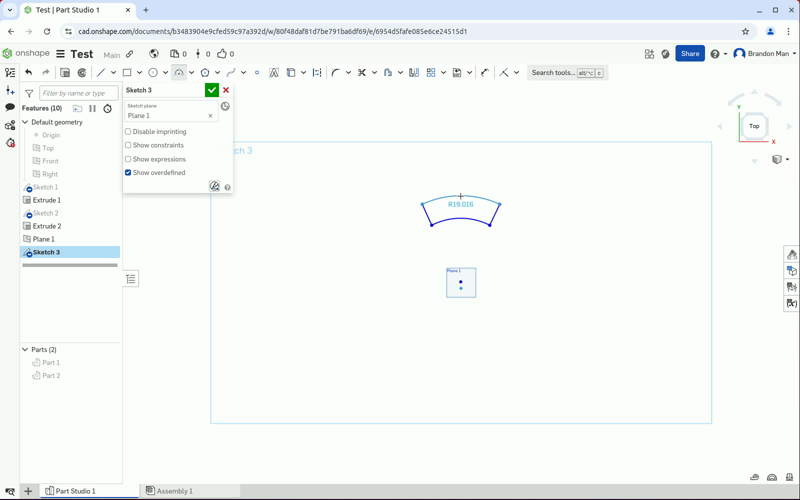
key(esc)
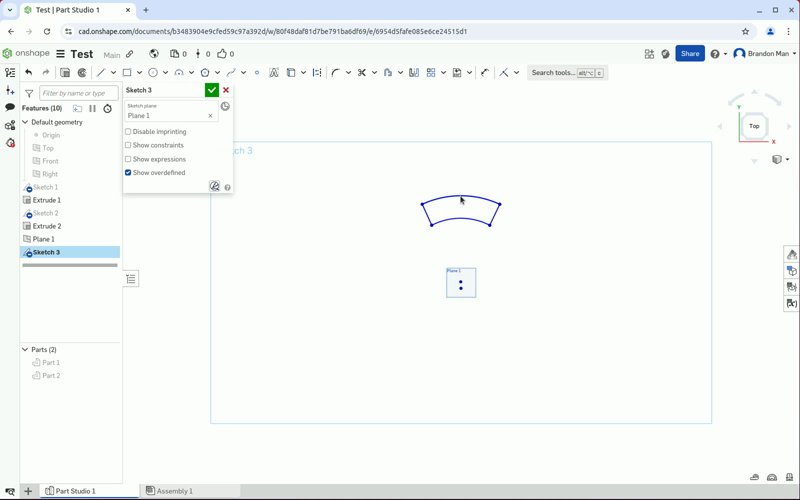
mouse_move(464, 197)
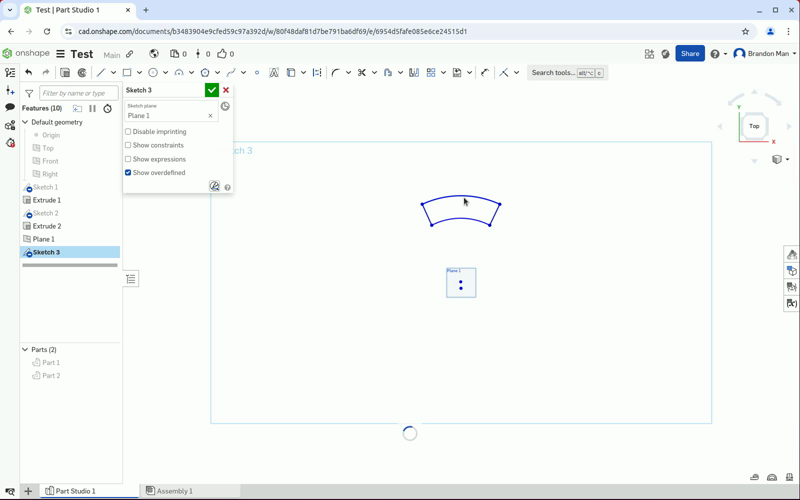
scroll(6)
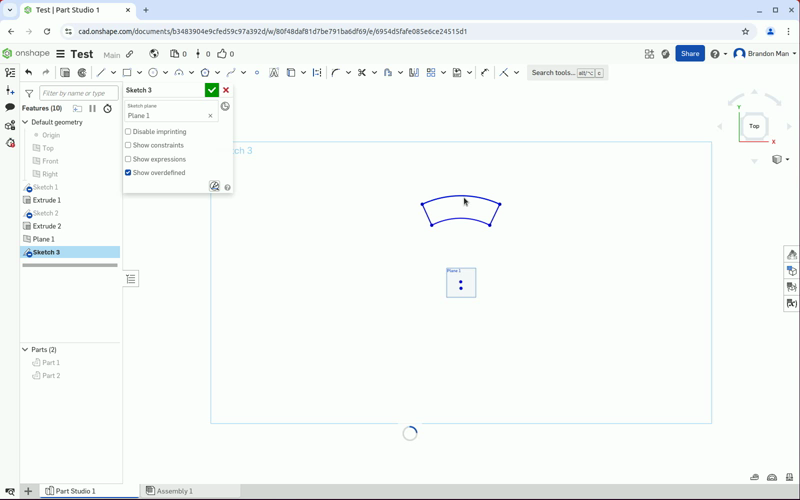
scroll(6)
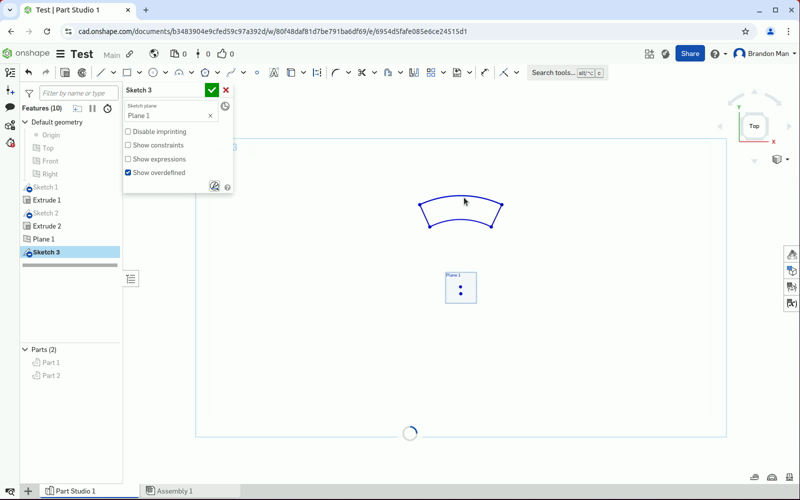
scroll(6)
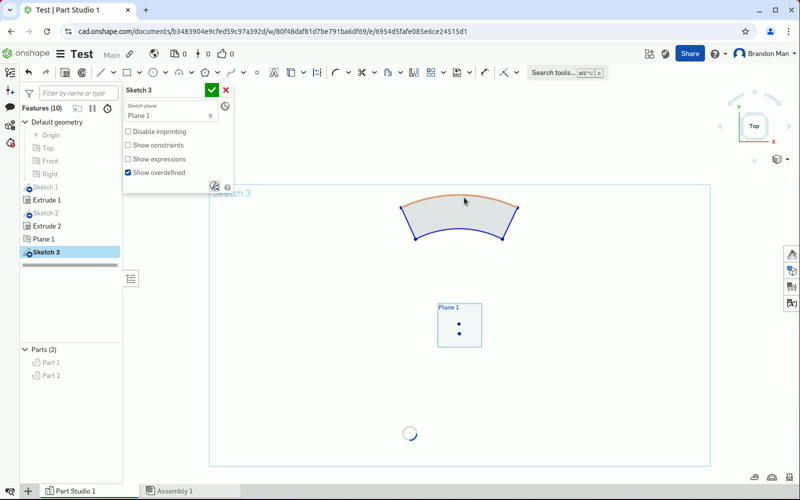
scroll(6)
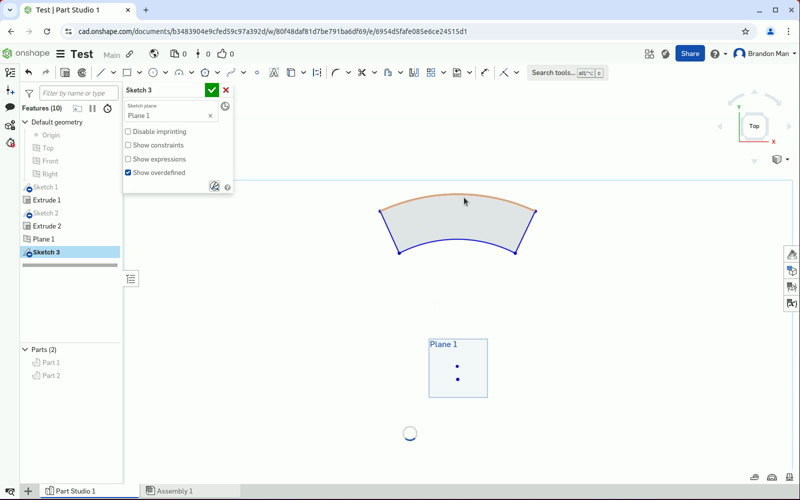
scroll(6)
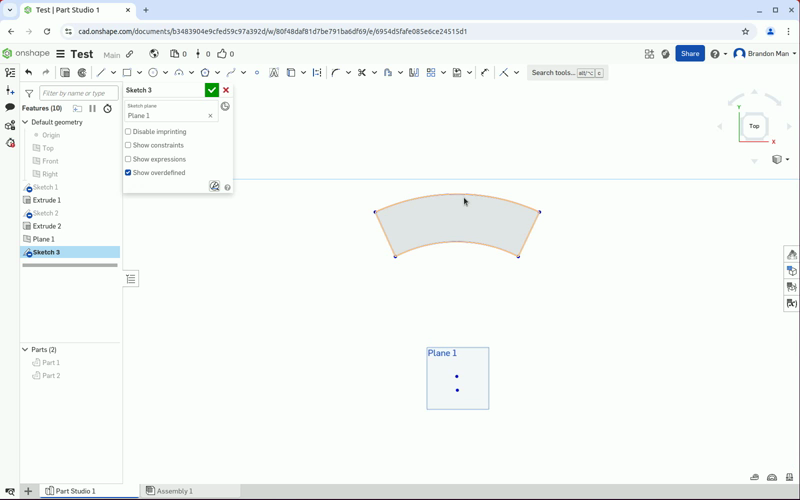
scroll(6)
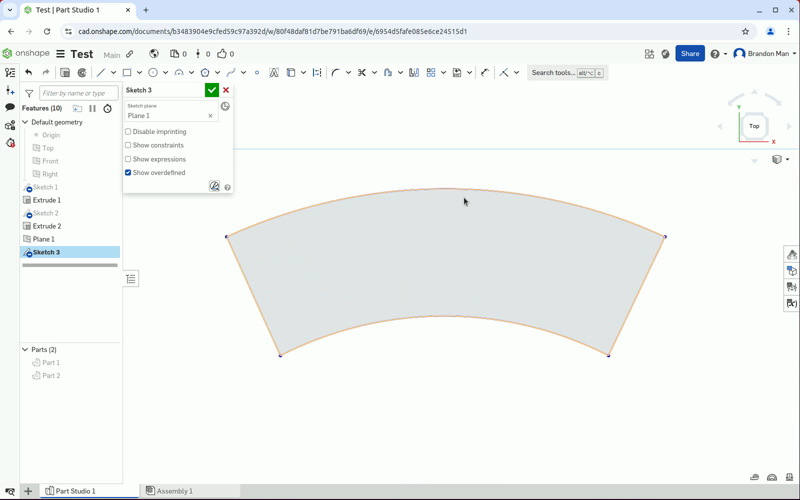
scroll(6)
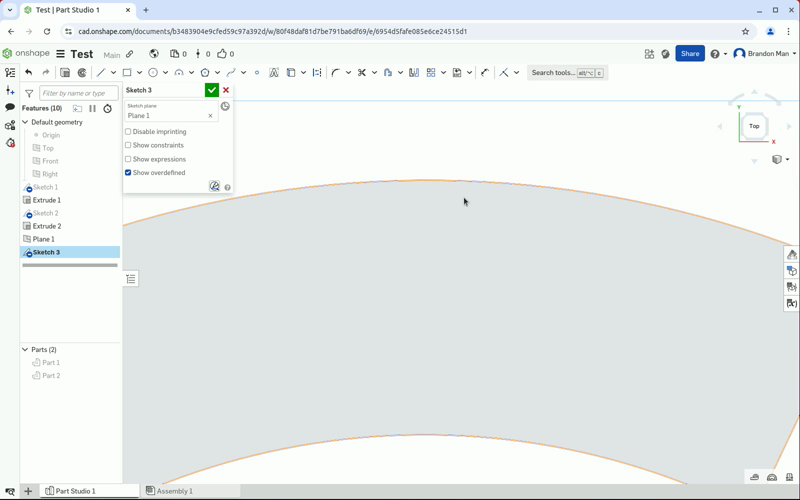
click(464, 197)
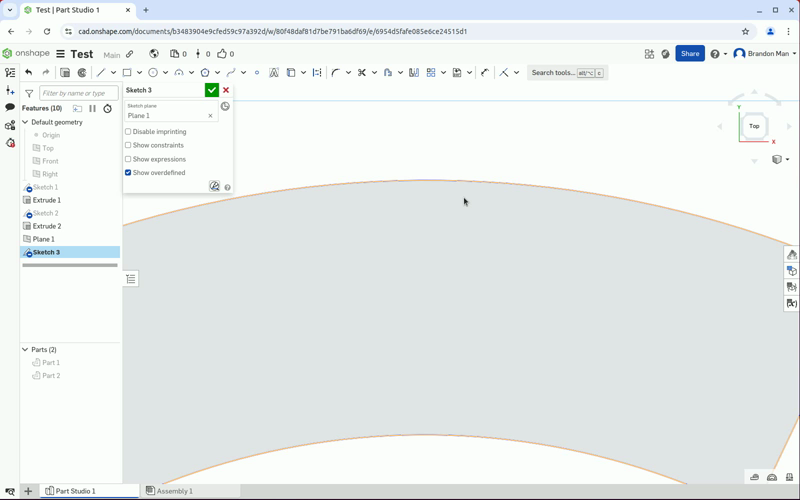
scroll(-6)
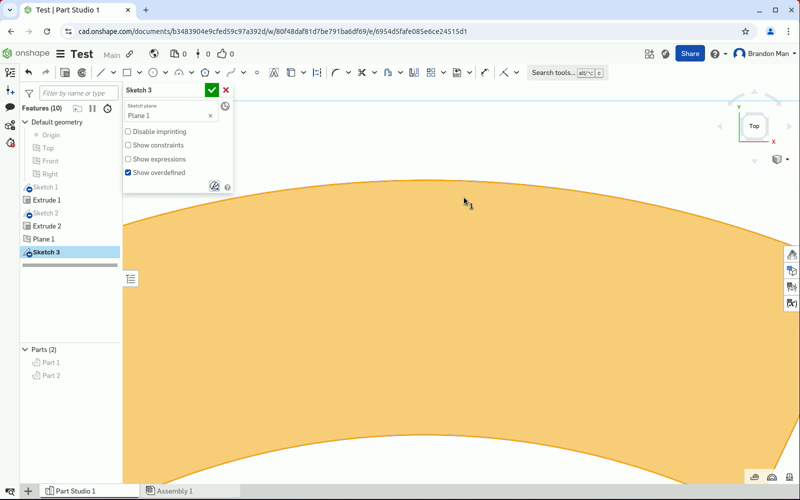
scroll(-6)
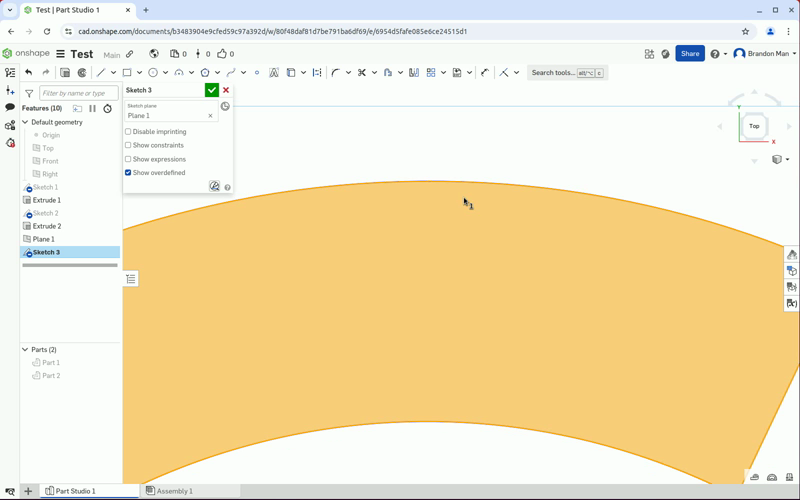
scroll(-6)
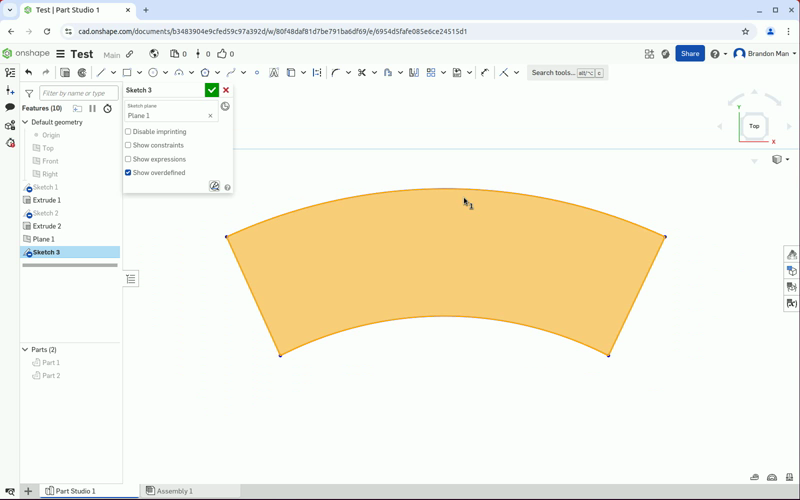
scroll(-6)
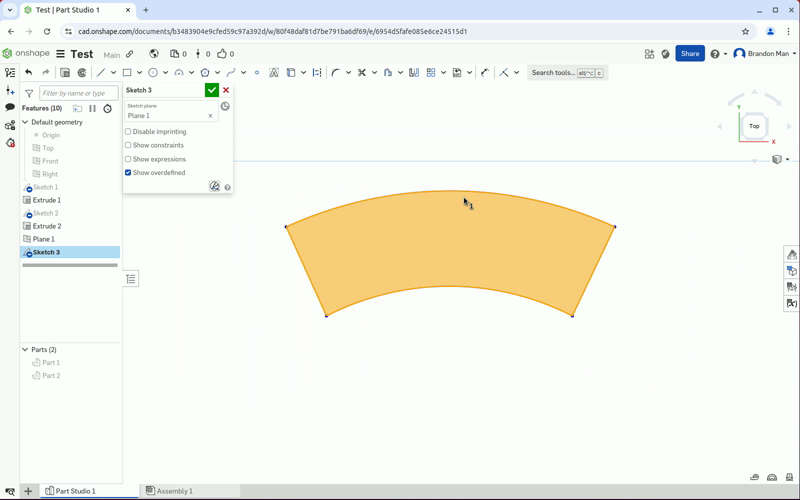
scroll(-6)
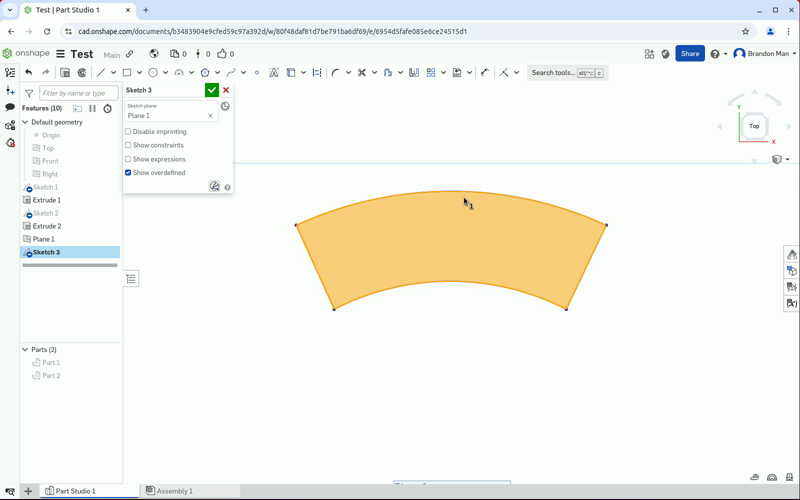
scroll(-6)
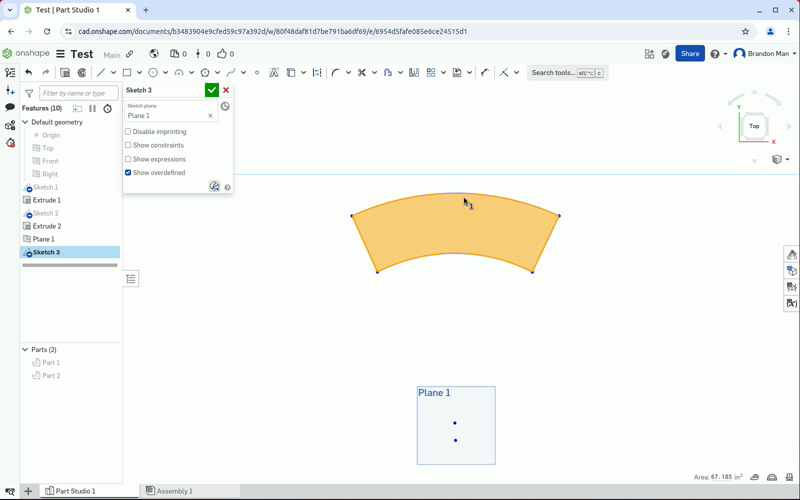
scroll(-6)
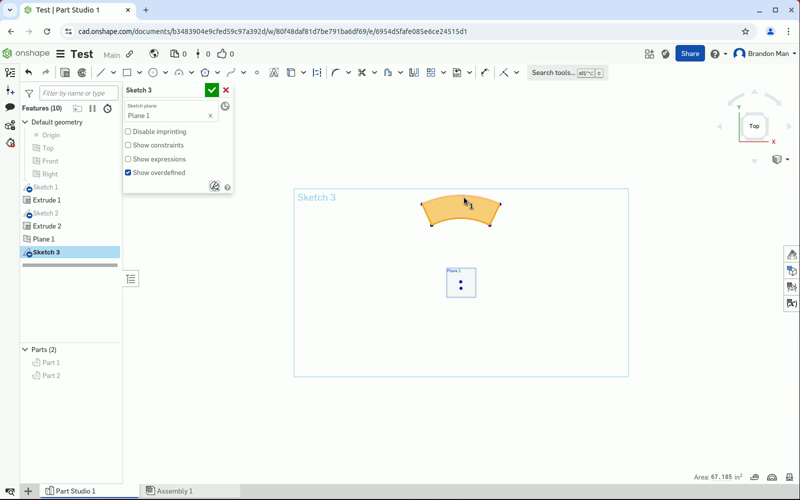
mouse_move(73, 352)
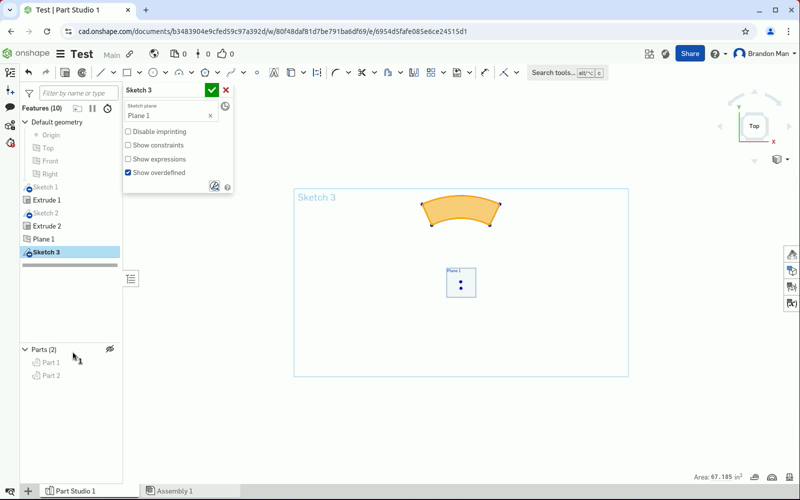
key(shift+y)
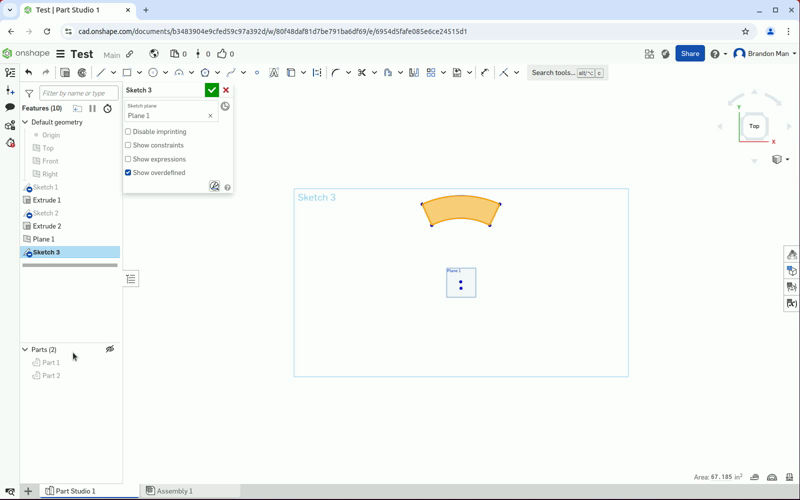
key(shift+e)
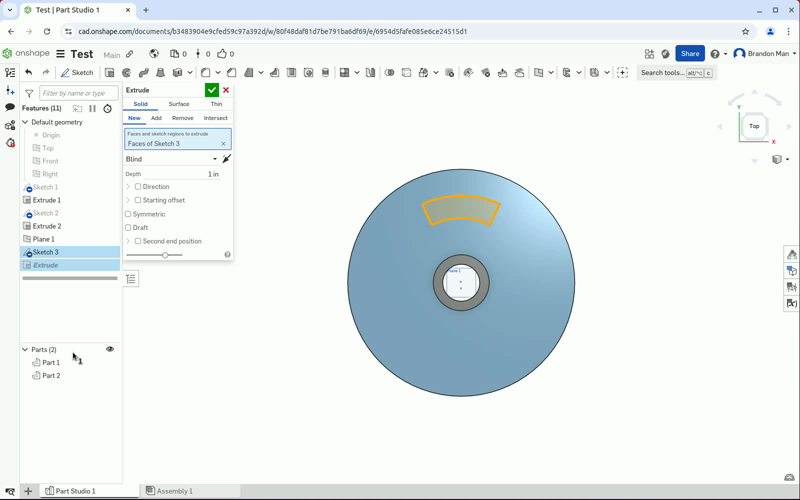
mouse_move(143, 106)
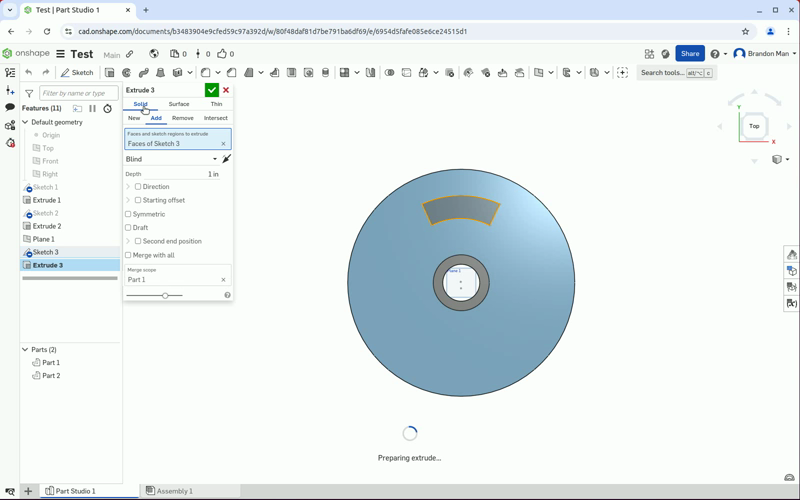
click(143, 106)
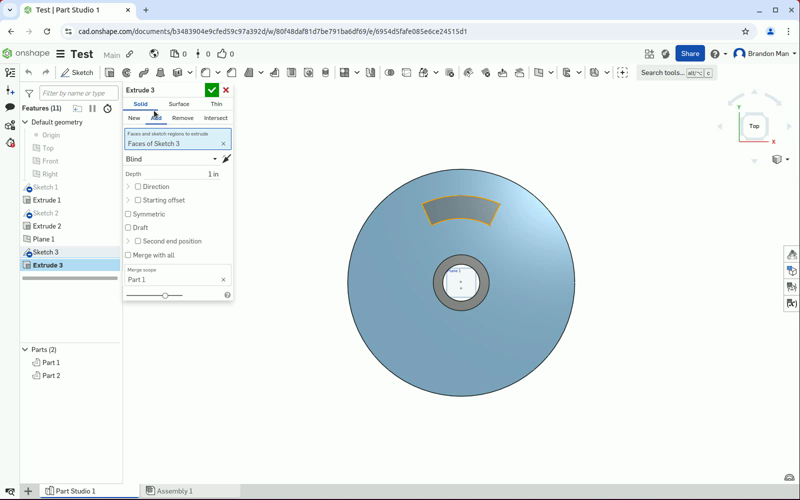
mouse_move(186, 120)
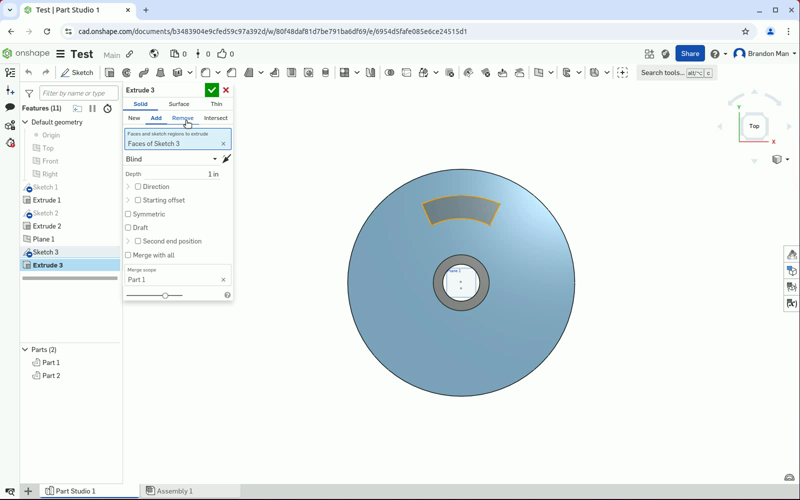
click(186, 120)
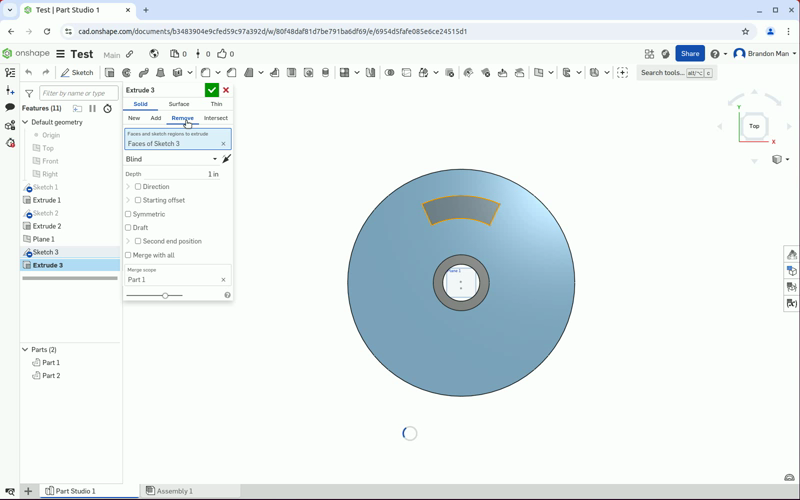
key(tab, 4)
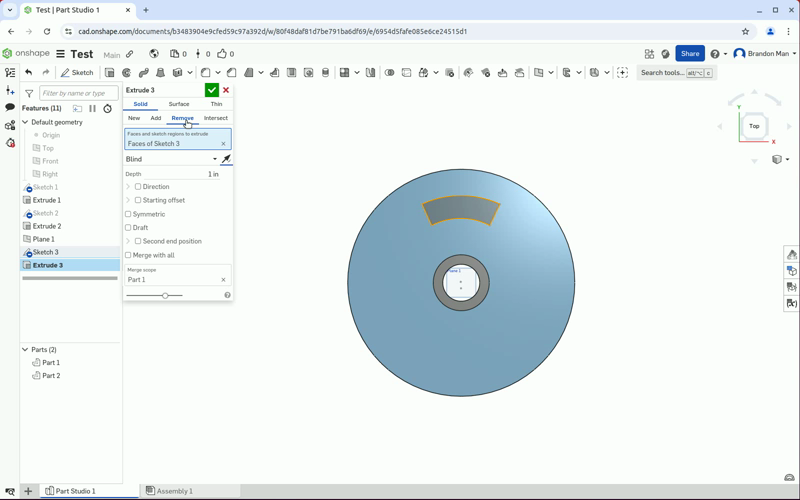
text(23.108)
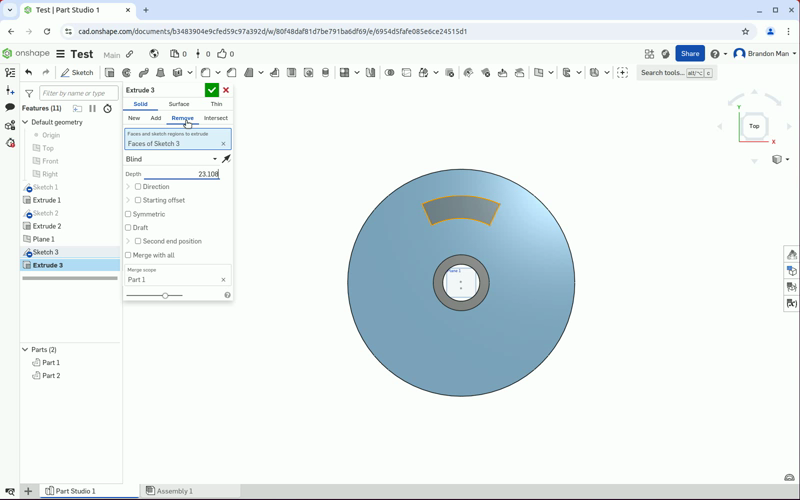
key(tab, 6)
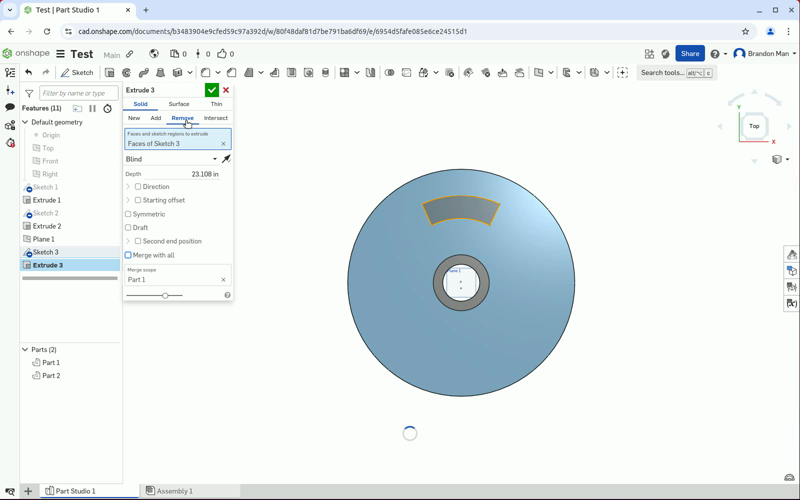
key(space)
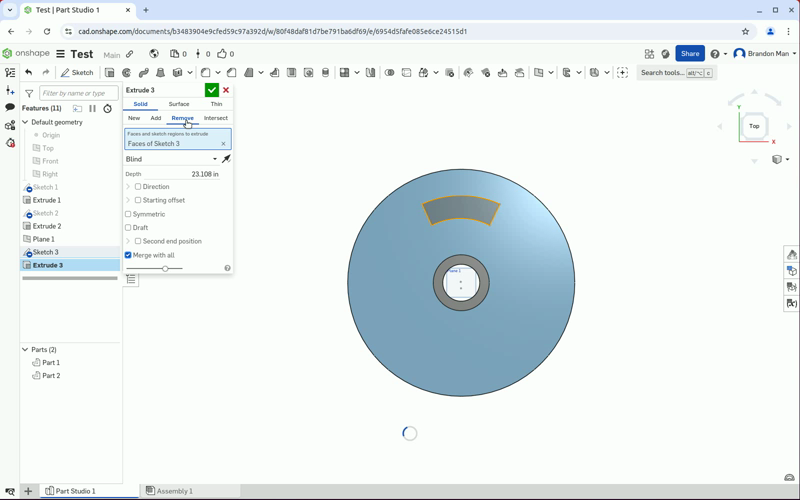
key(enter)
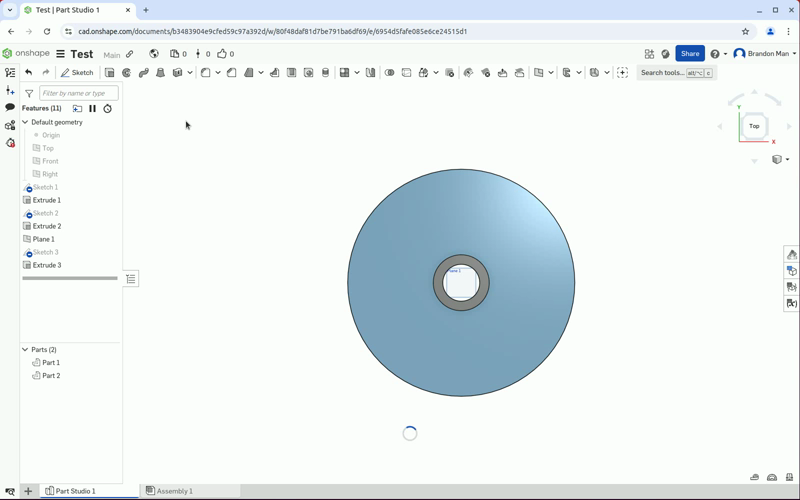
key(shift+h)
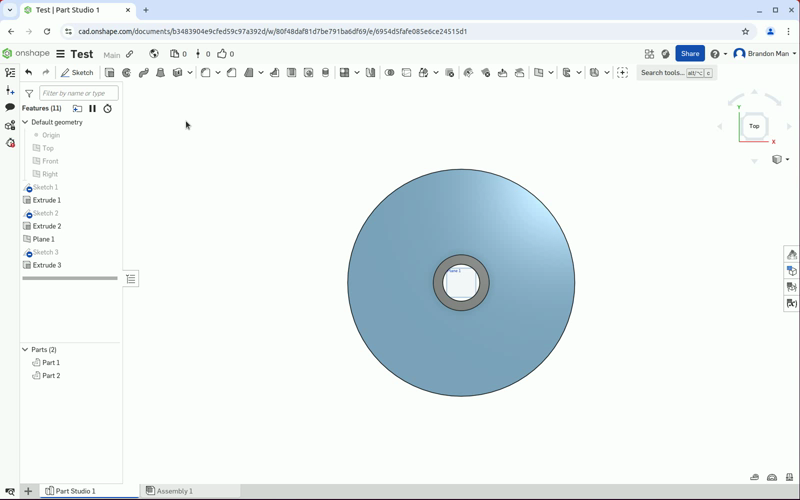
key(shift+h)
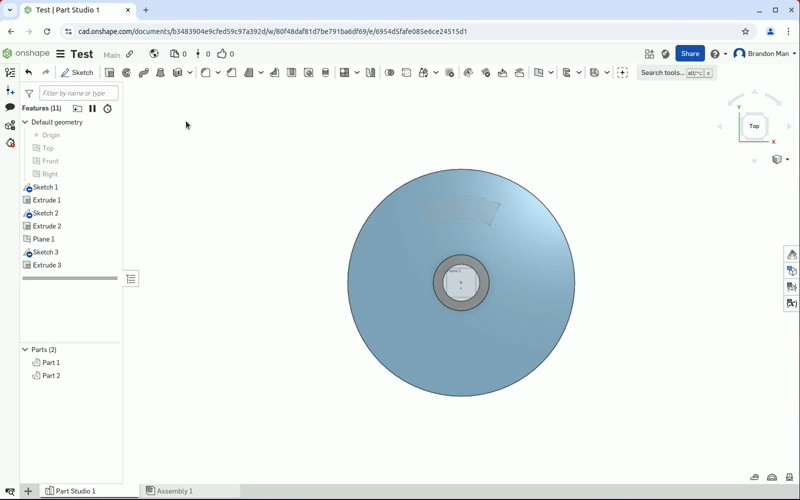
key(shift+7)
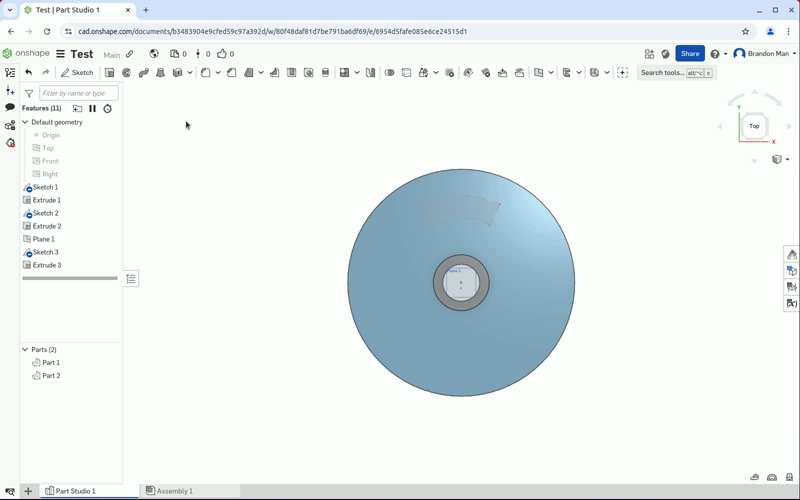
key(up, 3)
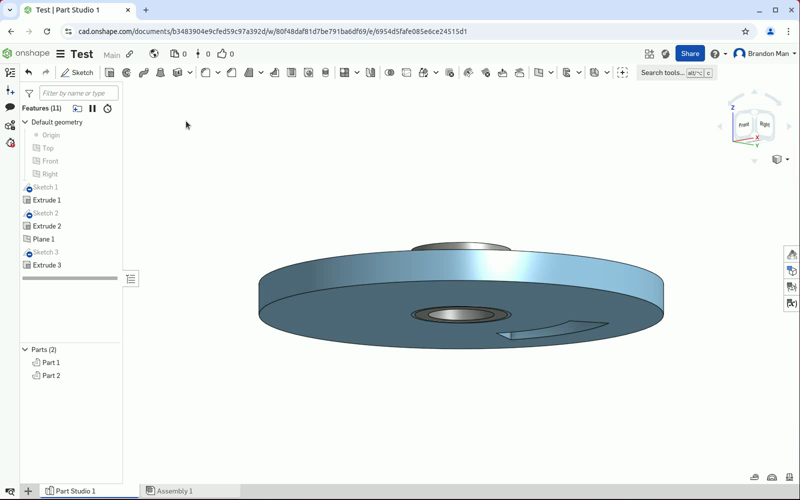
key(left, 3)
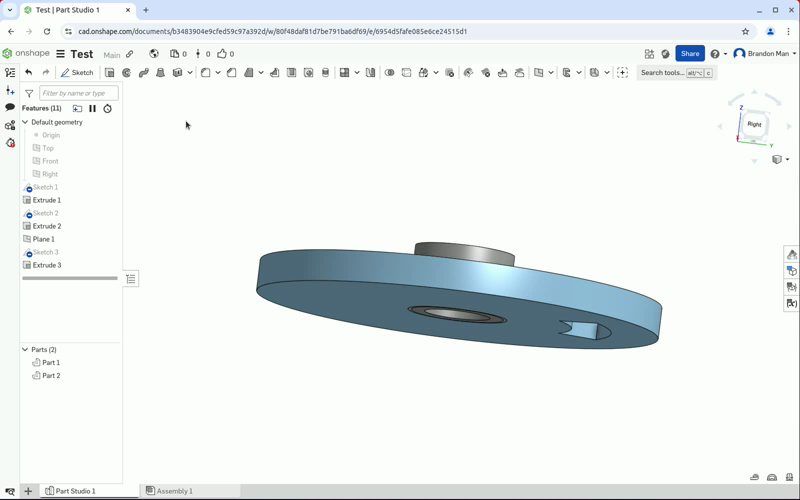
key(right, 3)
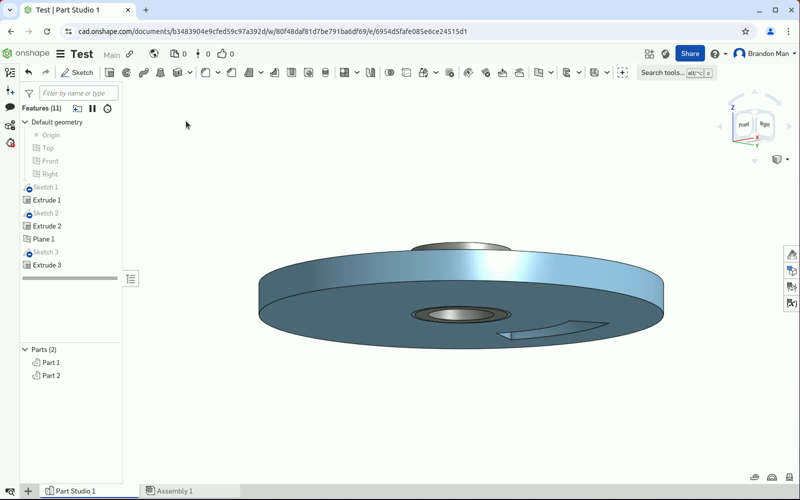
key(down, 3)
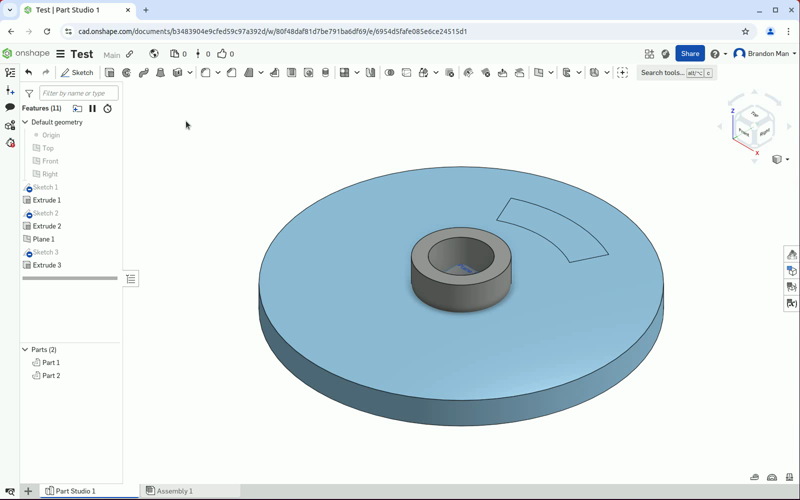
mouse_move(73, 189)
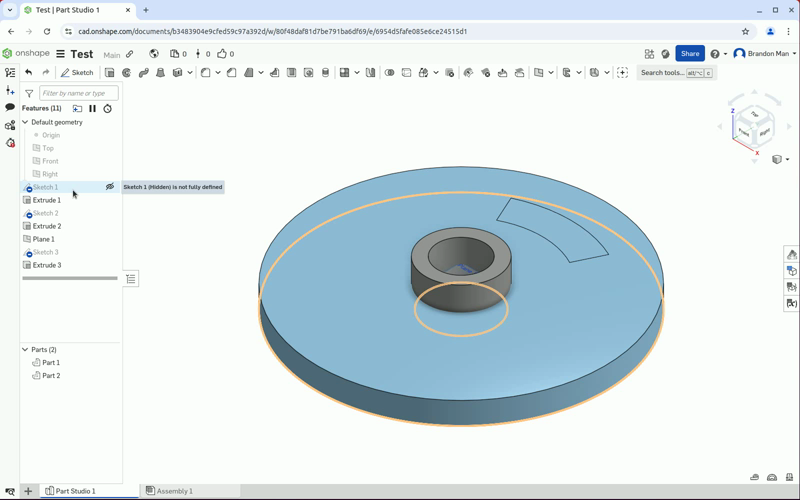
click(73, 189)